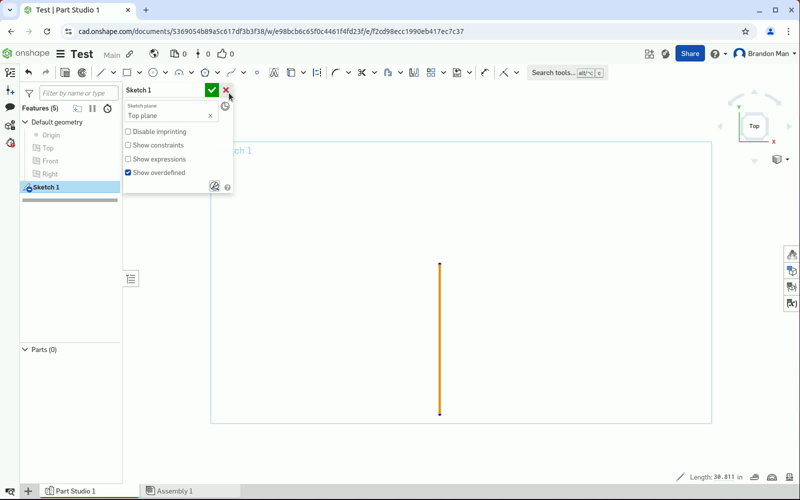
key(shift+h)
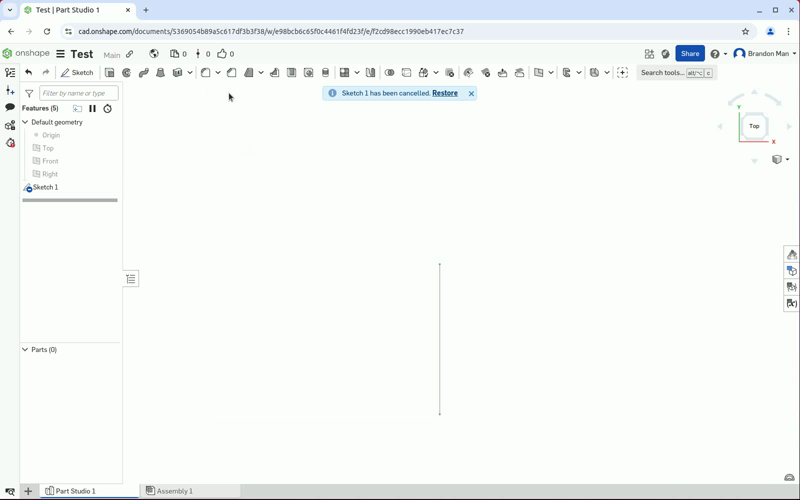
key(shift+s)
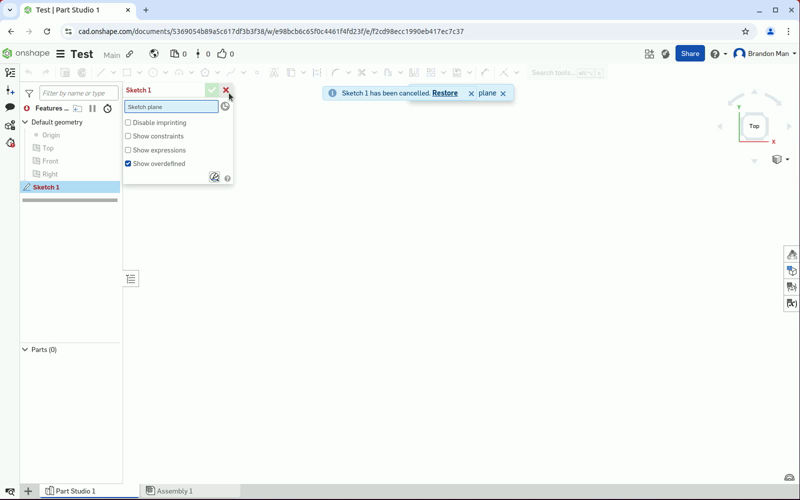
mouse_move(73, 150)
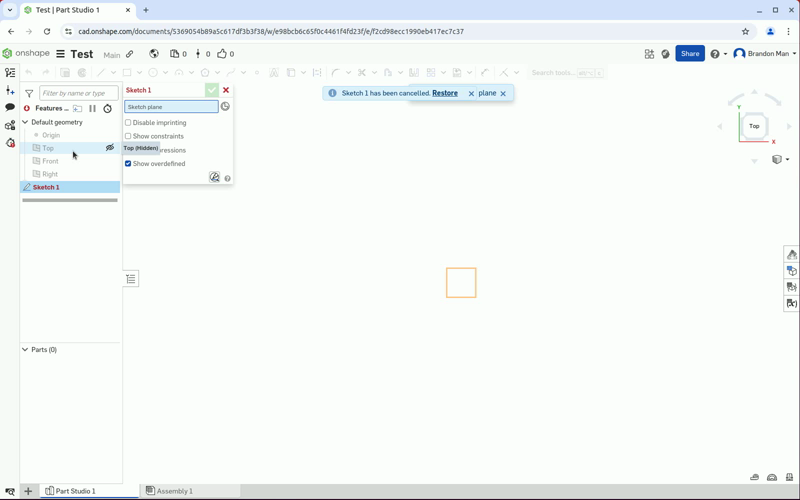
click(73, 150)
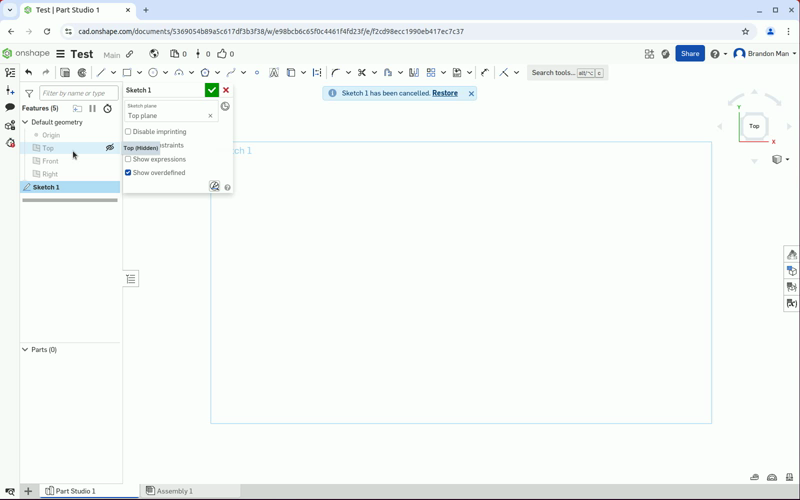
mouse_move(73, 352)
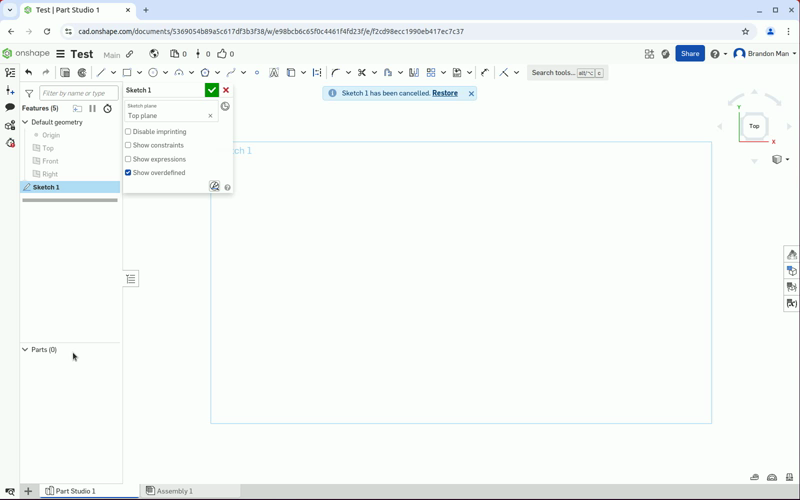
key(y)
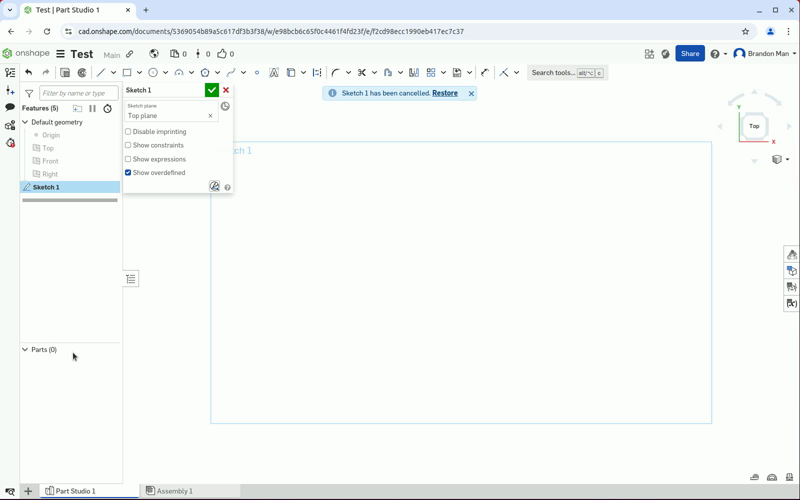
key(l)
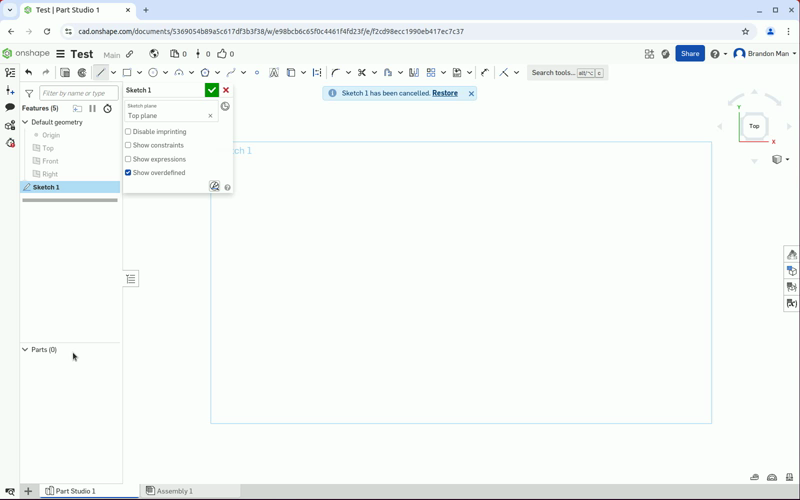
key_down(shift)
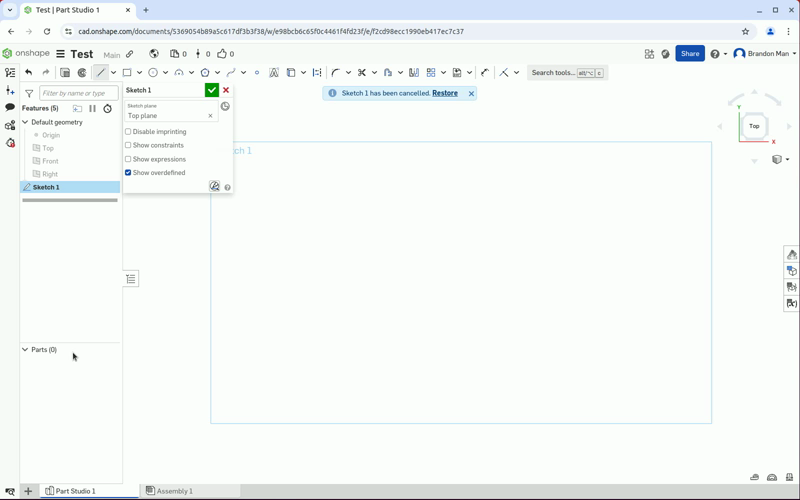
mouse_move(348, 306)
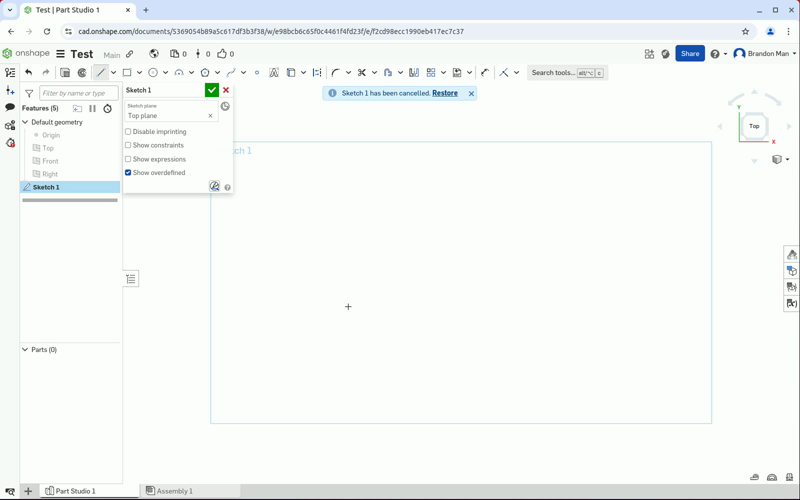
click(348, 306)
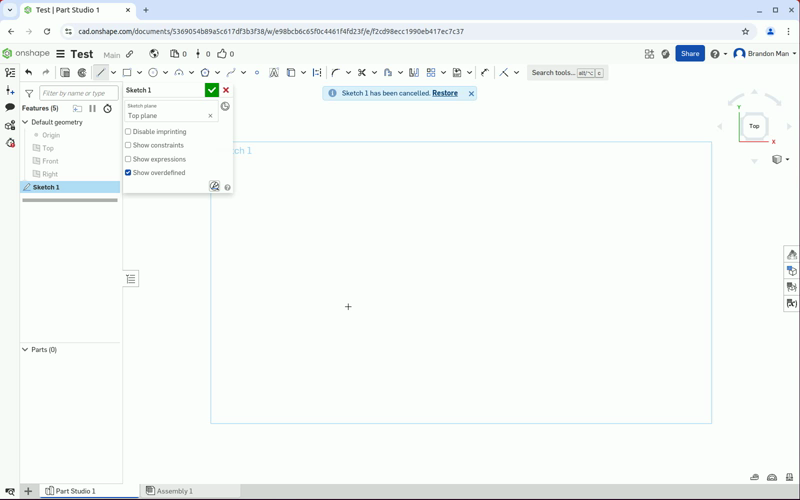
key_up(shift)
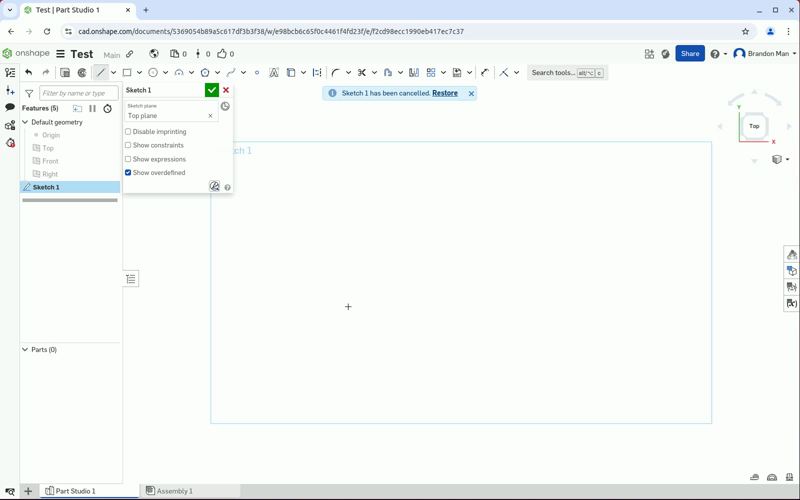
key_down(shift)
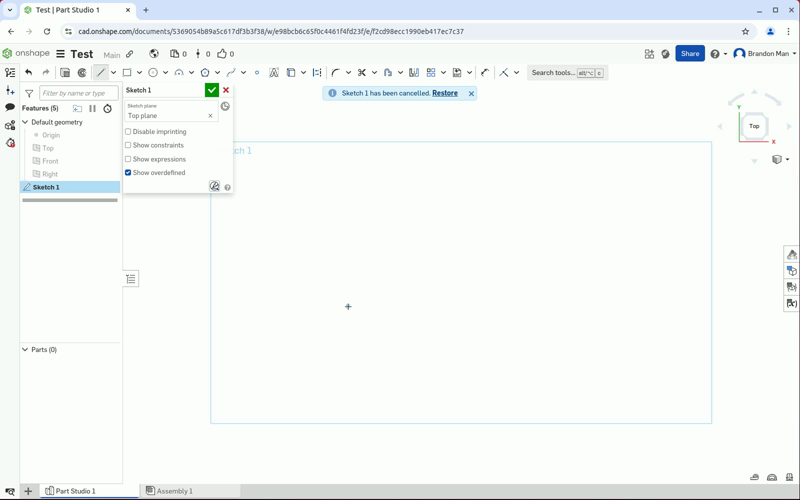
mouse_move(572, 306)
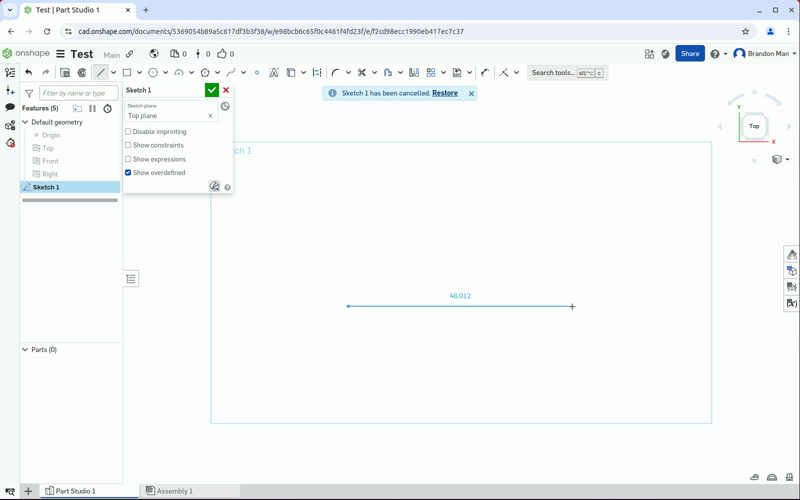
click(572, 306)
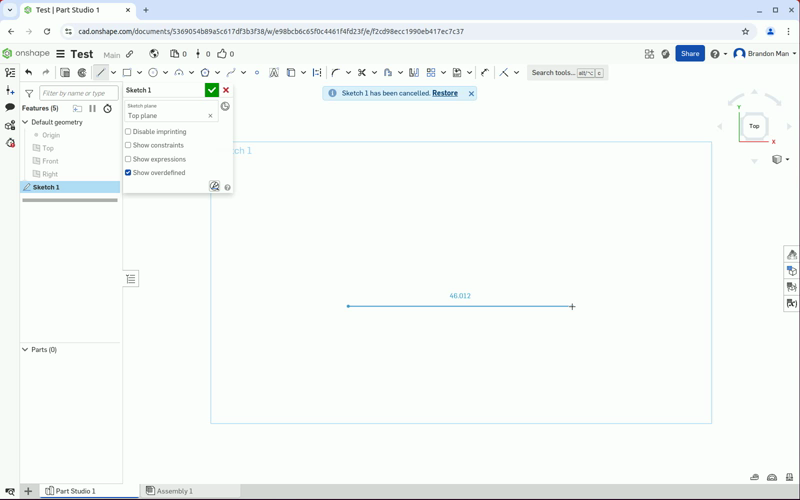
key_up(shift)
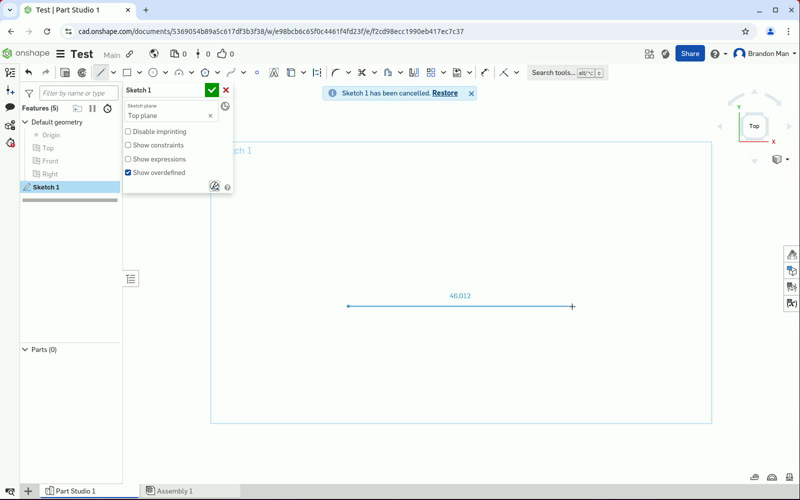
key_down(shift)
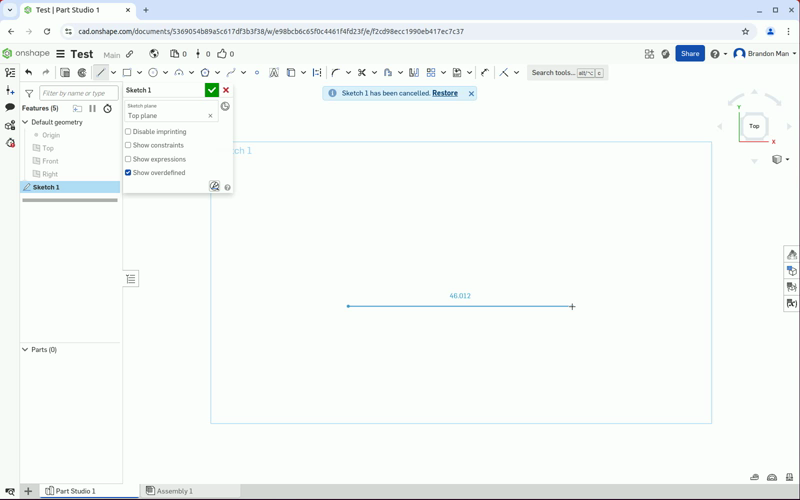
mouse_move(589, 306)
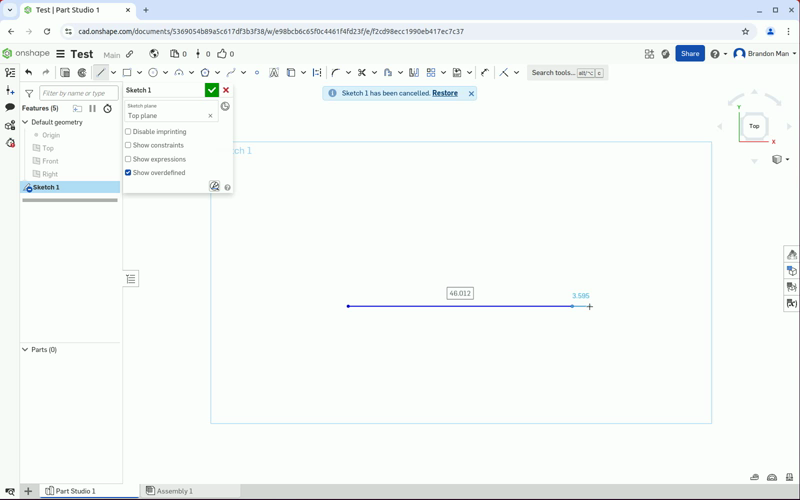
mouse_move(572, 259)
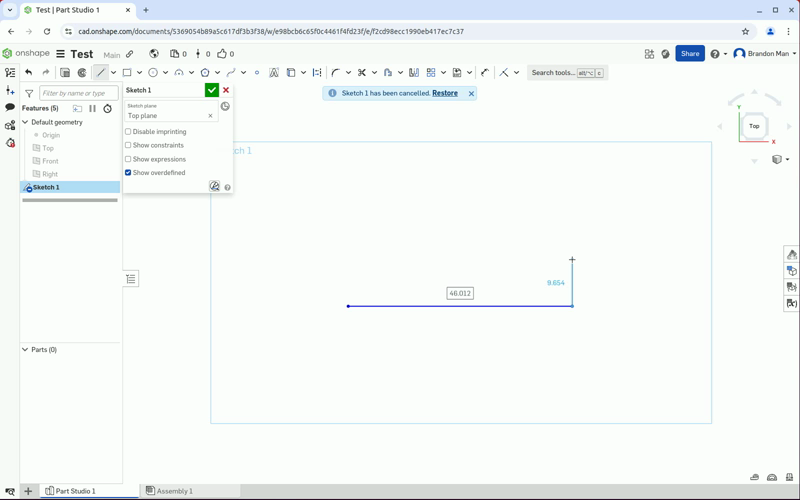
click(572, 259)
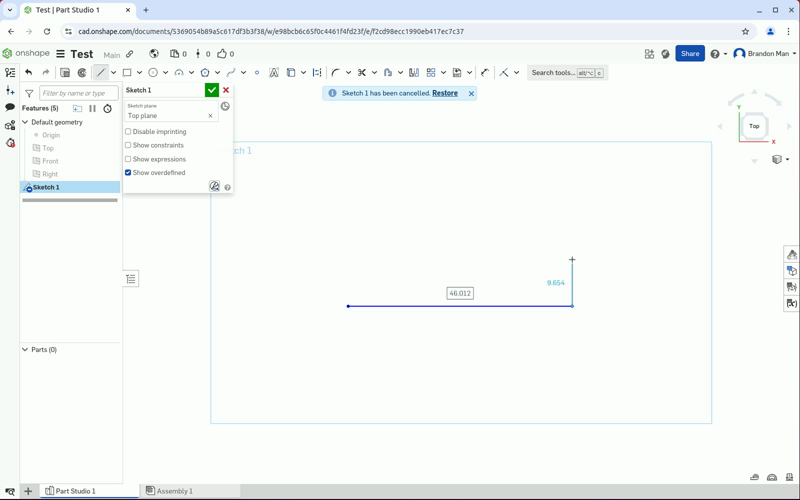
key_up(shift)
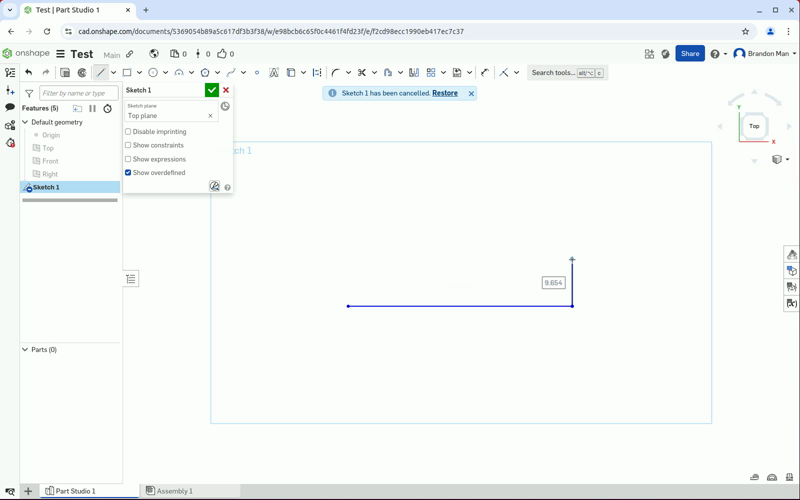
key_down(shift)
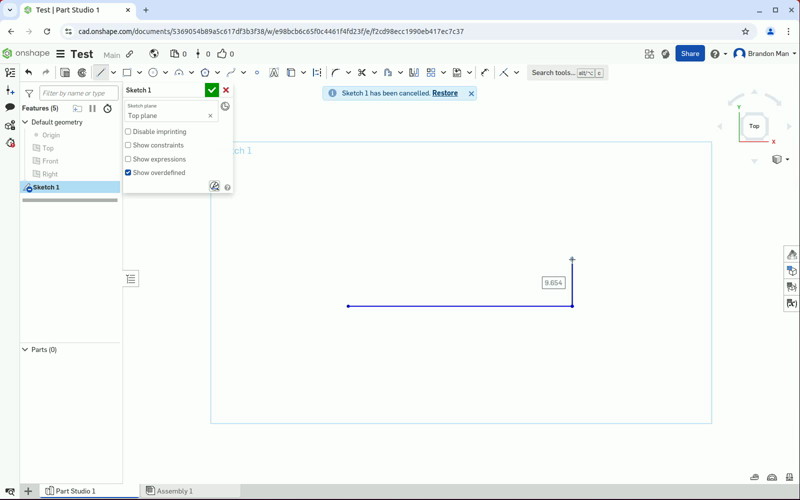
mouse_move(348, 259)
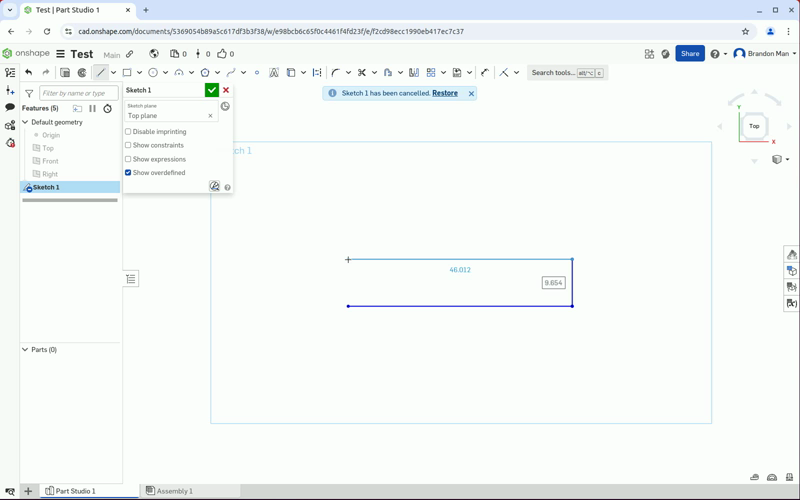
click(348, 259)
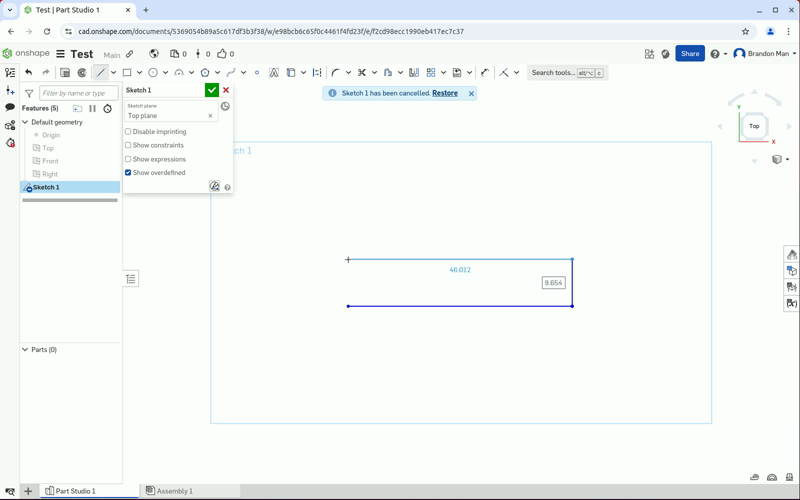
key_up(shift)
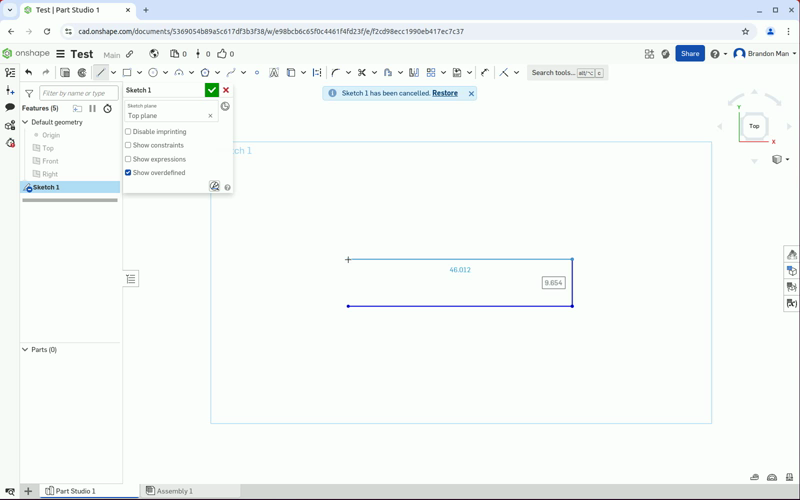
mouse_move(378, 259)
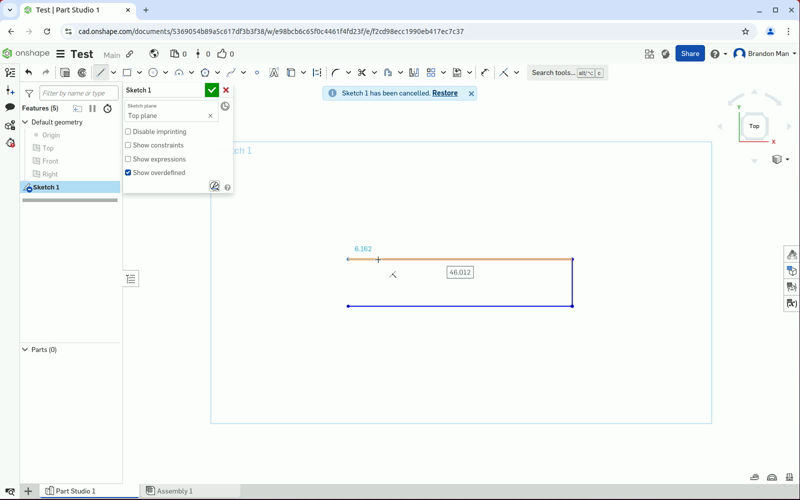
key_down(shift)
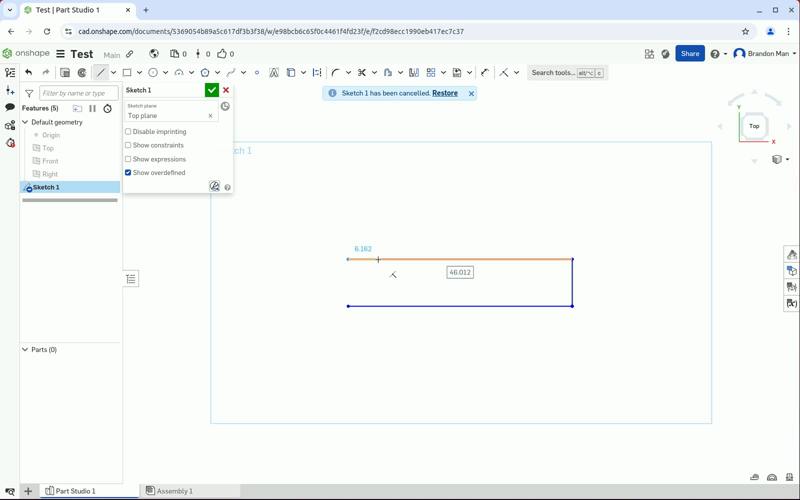
mouse_move(348, 306)
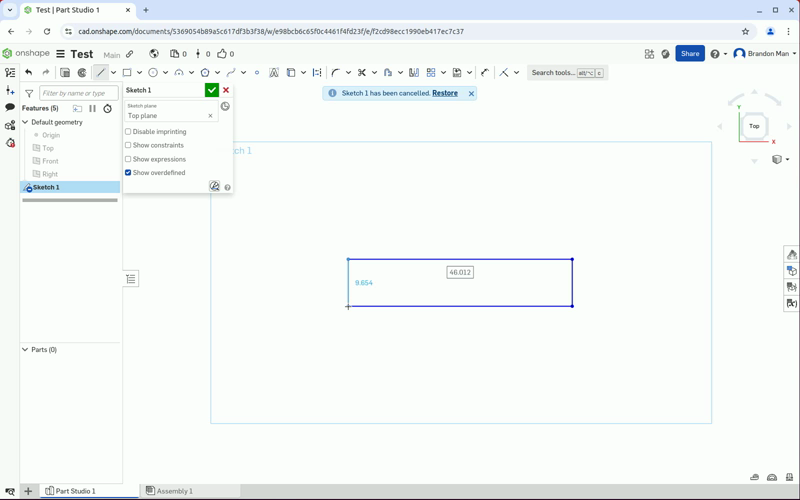
key_up(shift)
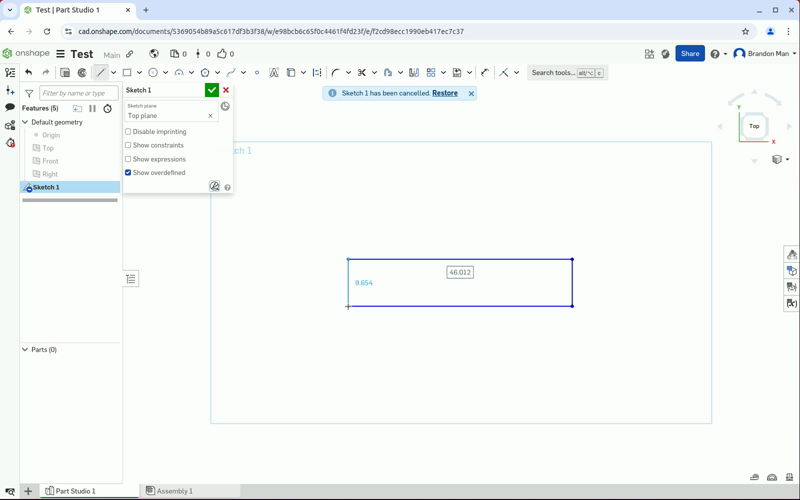
click(348, 306)
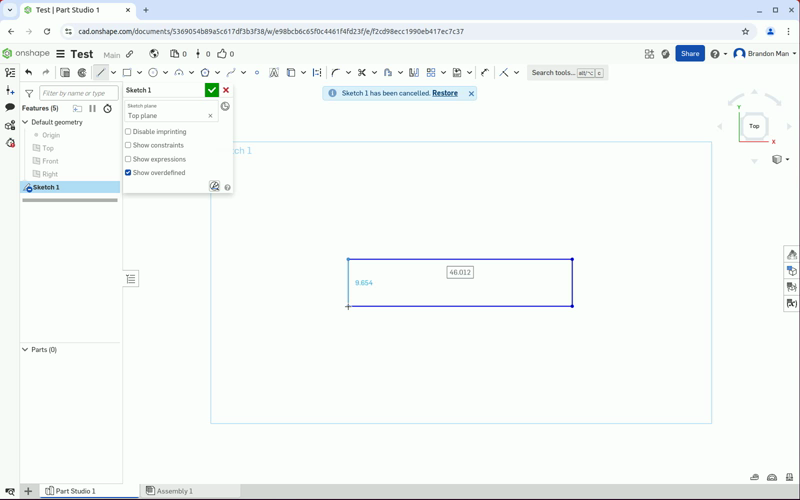
key(esc)
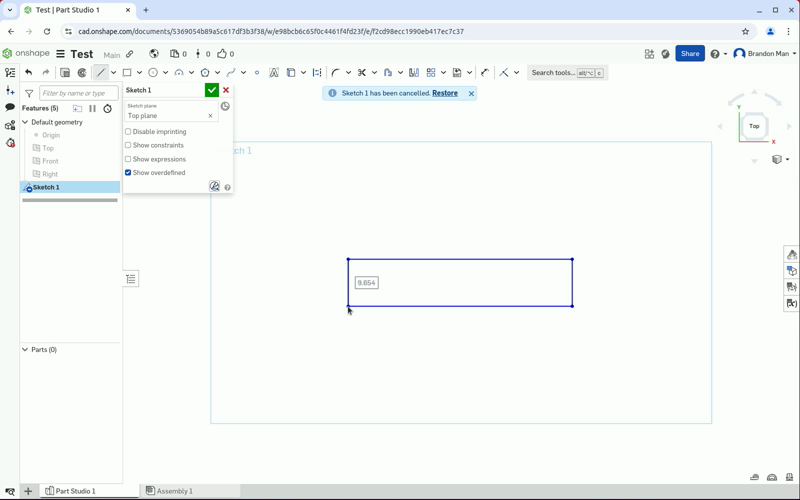
mouse_move(442, 274)
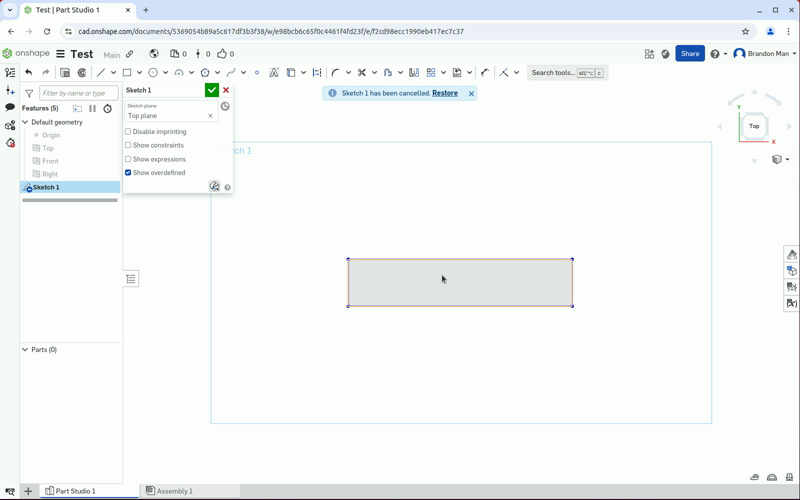
click(442, 274)
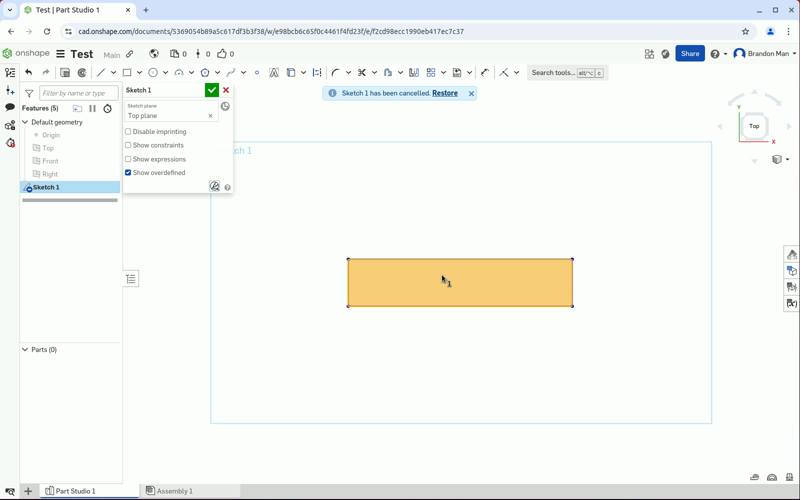
mouse_move(73, 352)
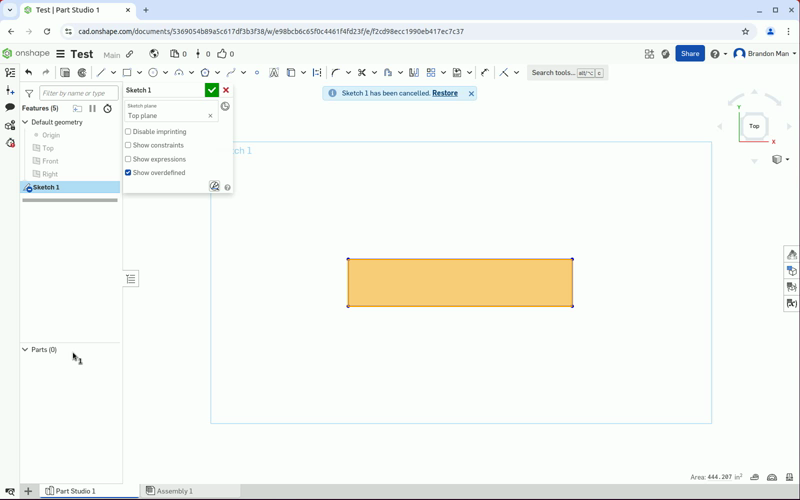
key(shift+y)
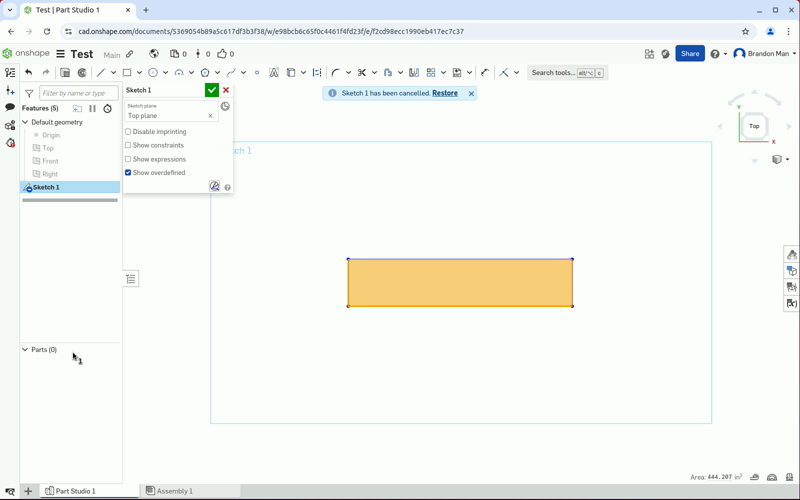
key(shift+e)
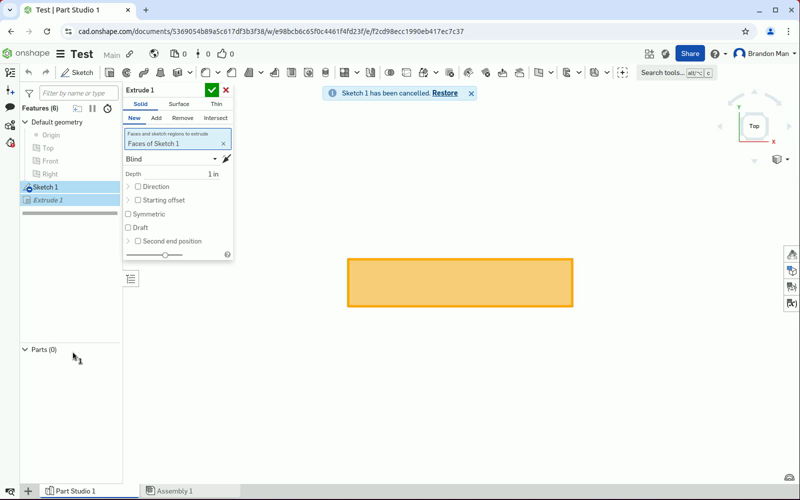
mouse_move(143, 106)
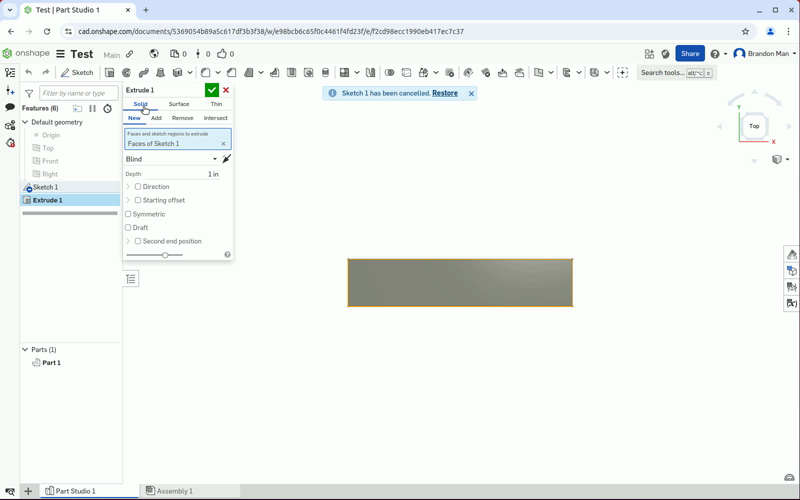
click(143, 106)
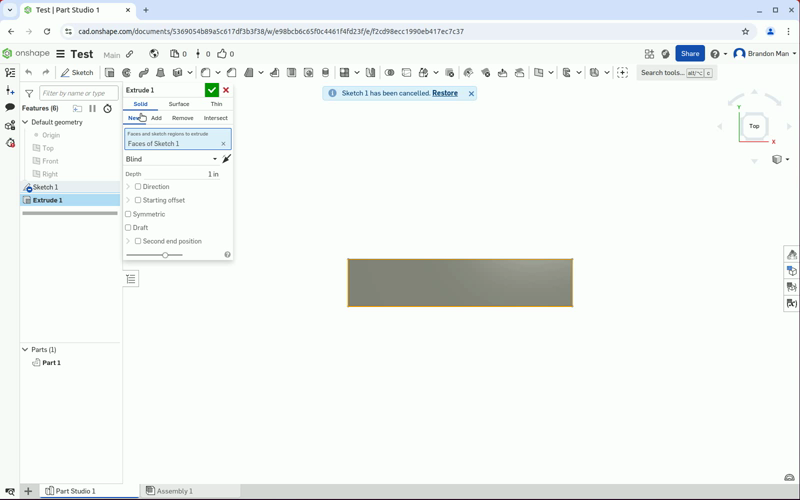
mouse_move(137, 120)
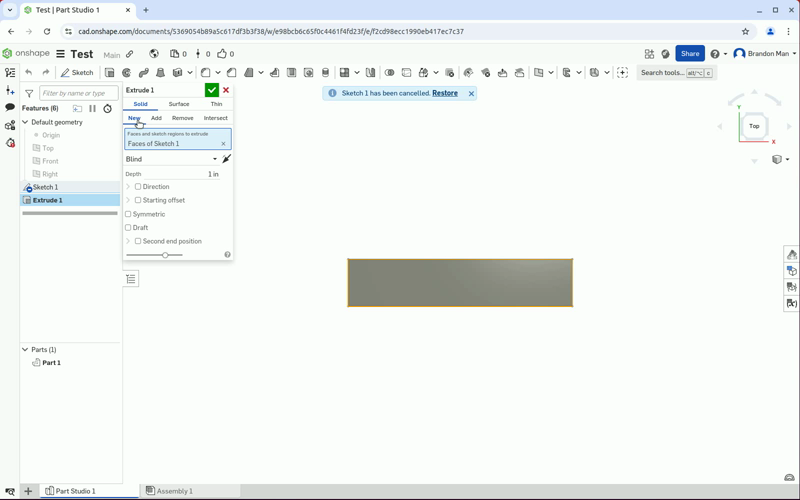
click(137, 120)
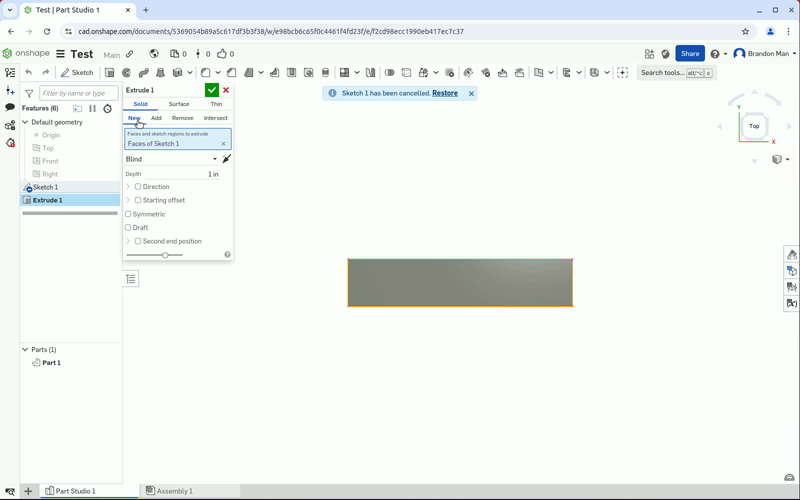
key(tab, 4)
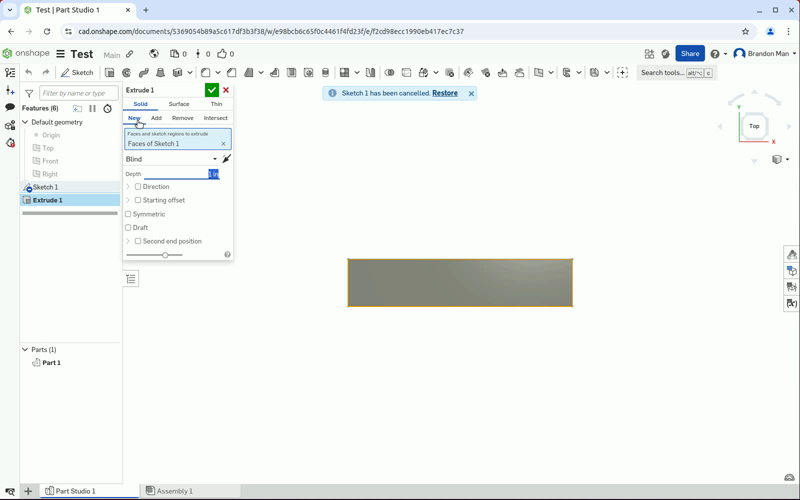
text(7.462)
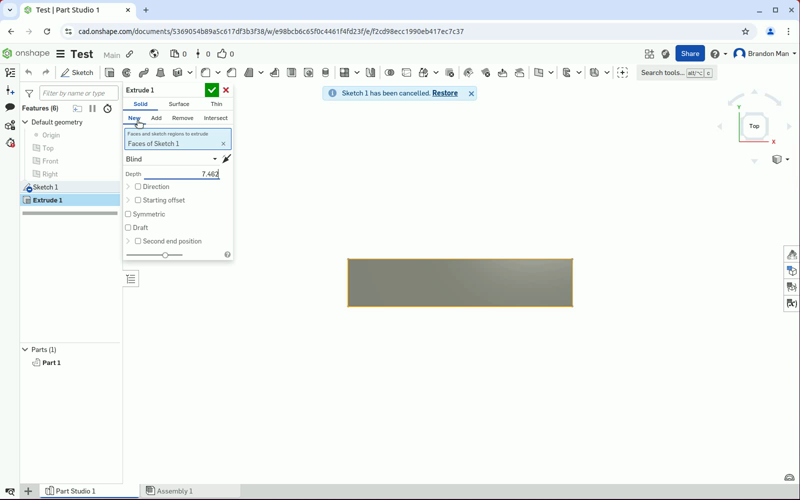
key(enter)
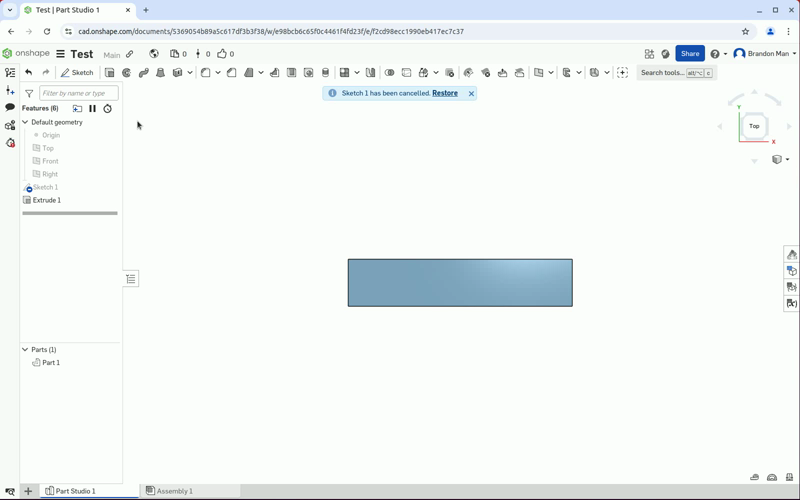
key(shift+h)
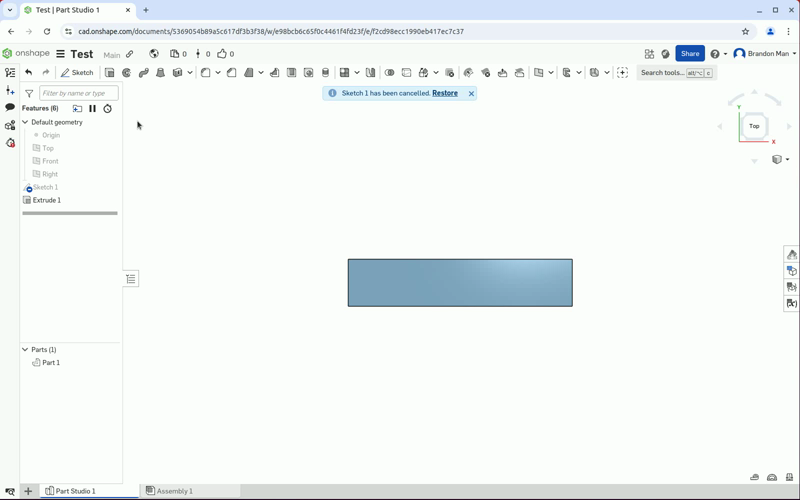
key(shift+h)
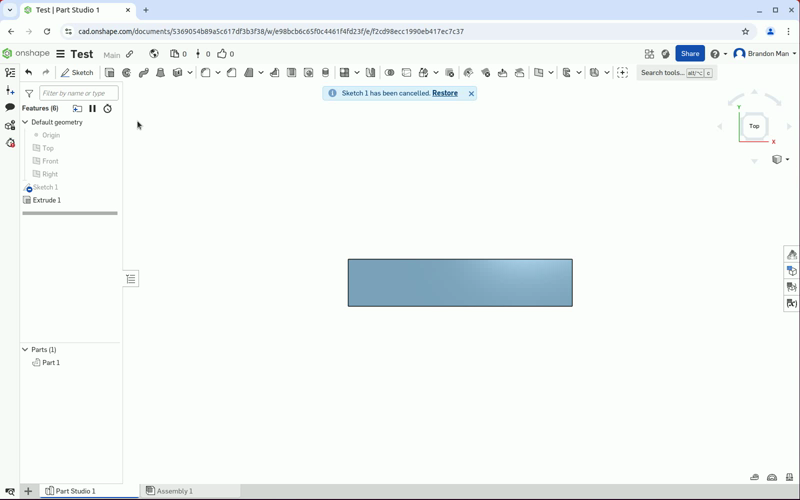
mouse_move(73, 189)
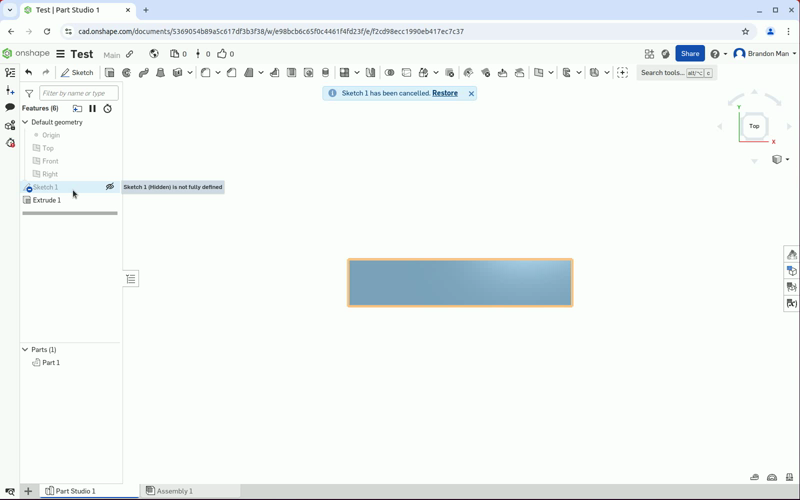
click(73, 189)
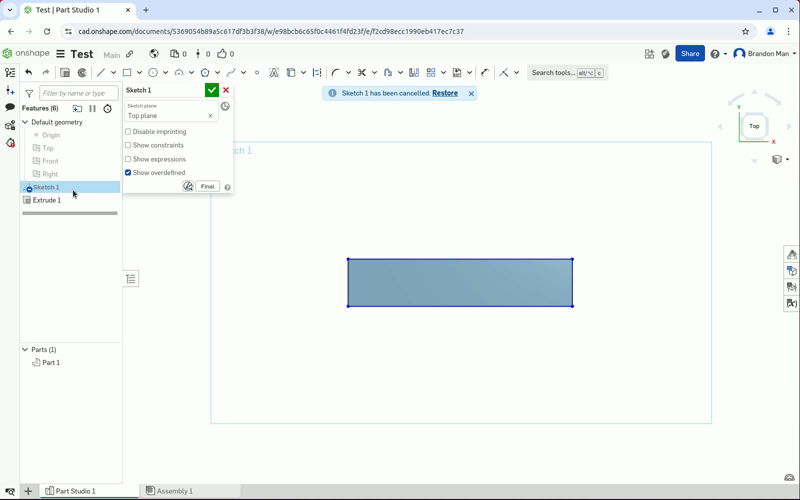
mouse_move(229, 92)
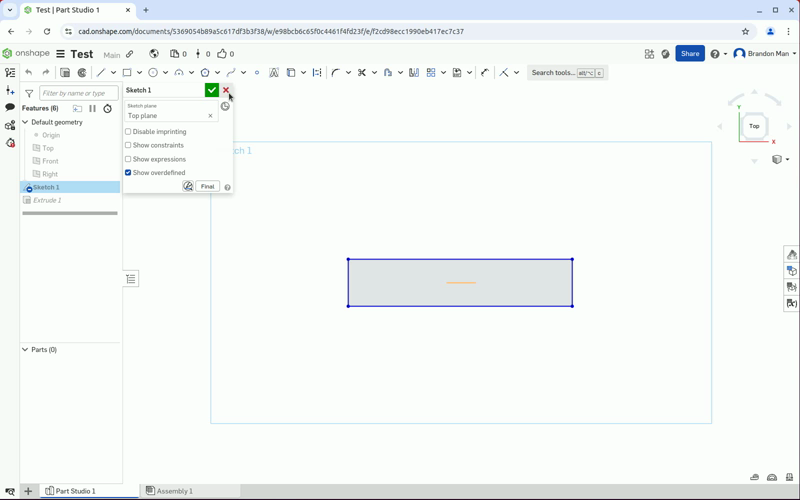
click(229, 92)
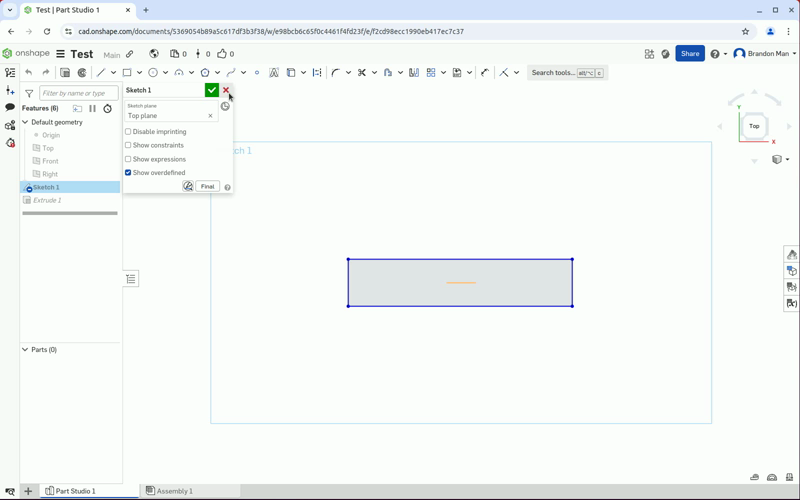
key(shift+s)
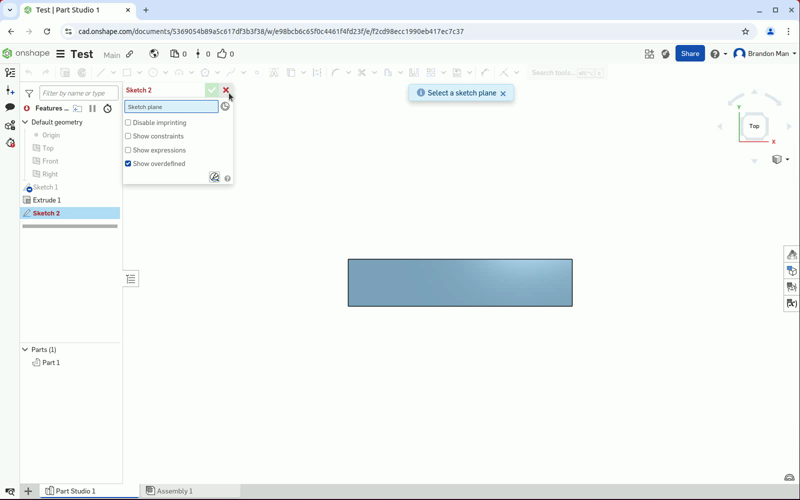
mouse_move(73, 150)
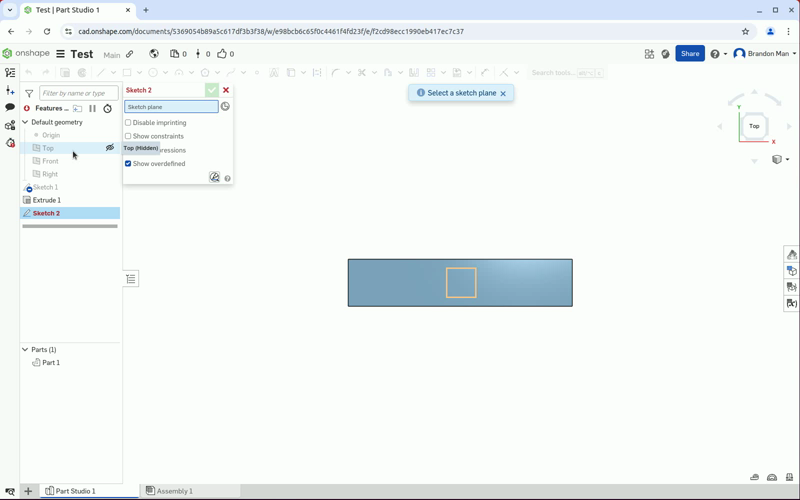
click(73, 150)
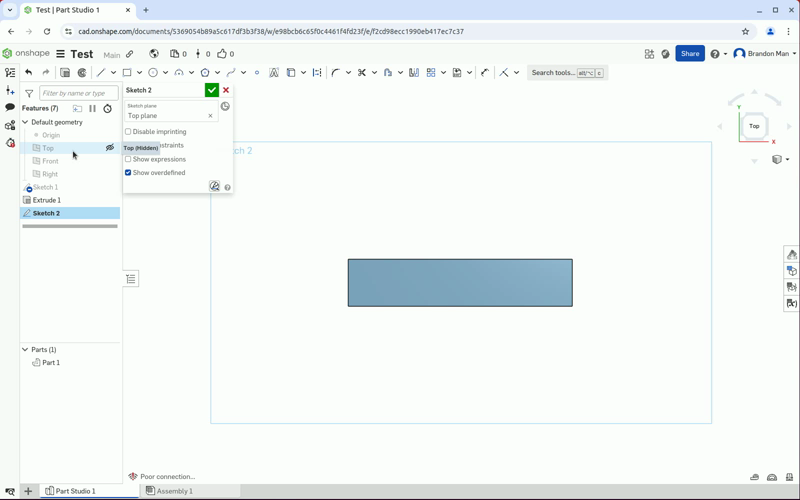
mouse_move(73, 352)
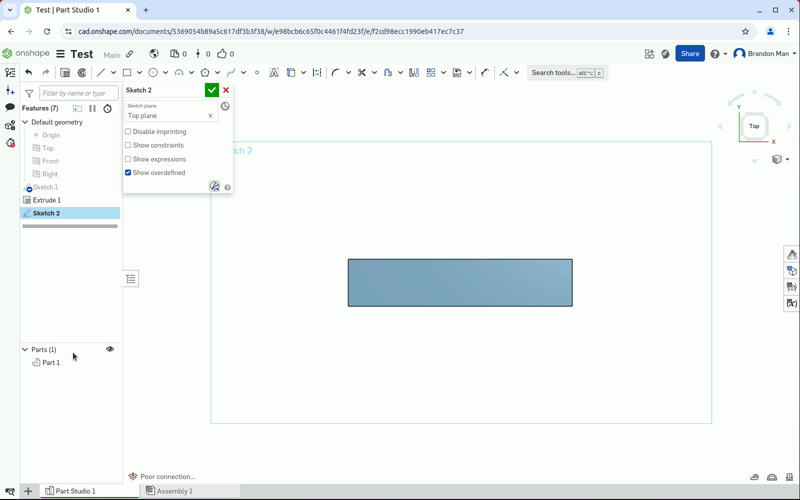
key(y)
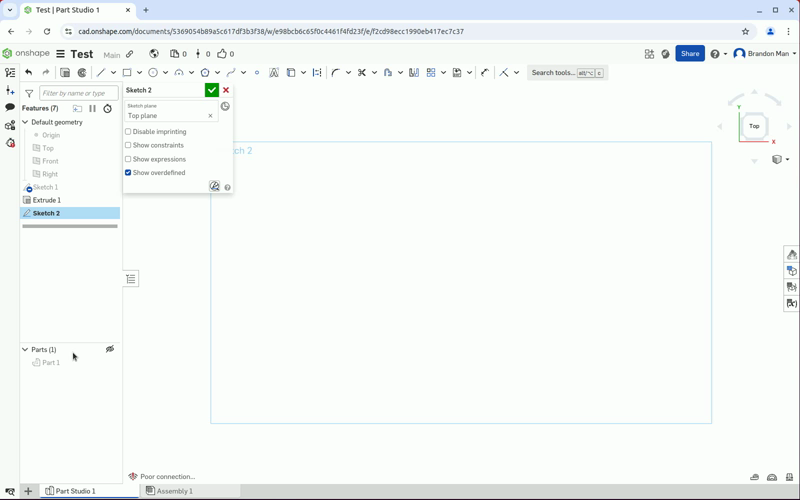
key(l)
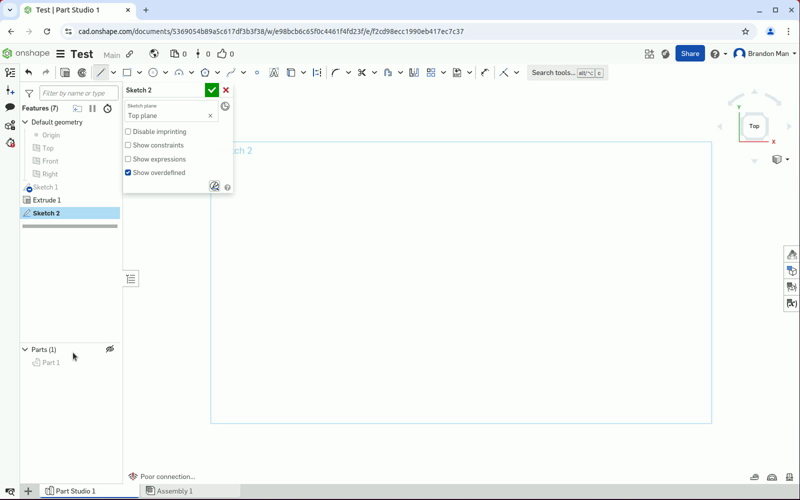
key_down(shift)
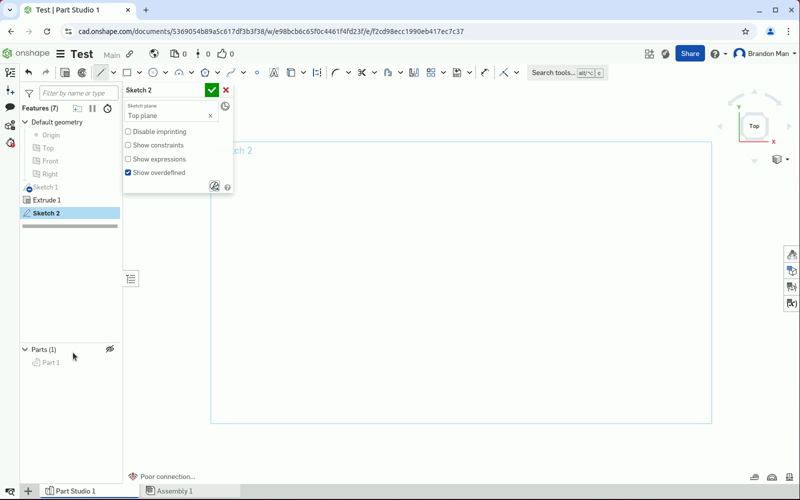
mouse_move(348, 306)
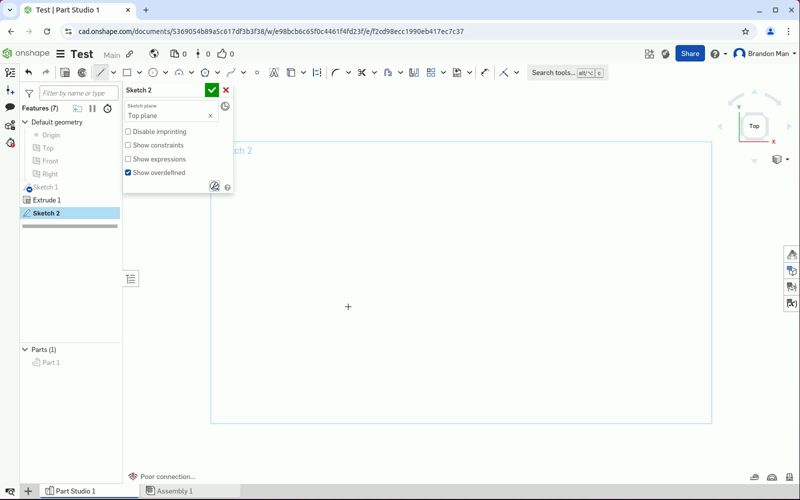
click(348, 306)
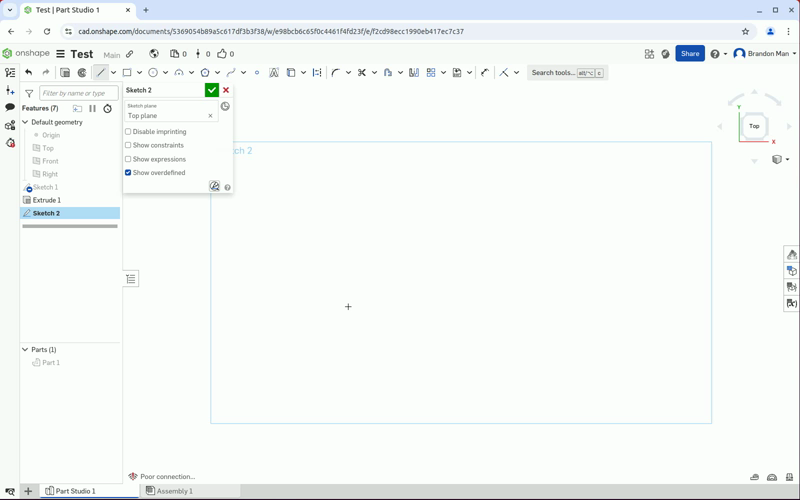
key_up(shift)
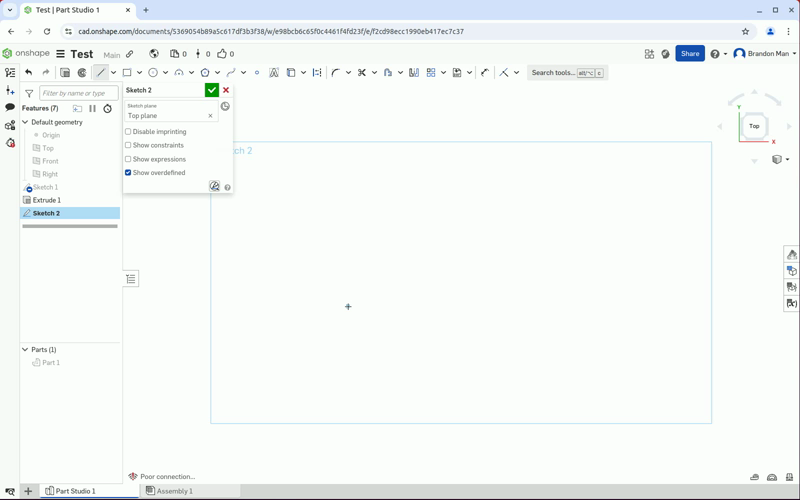
key_down(shift)
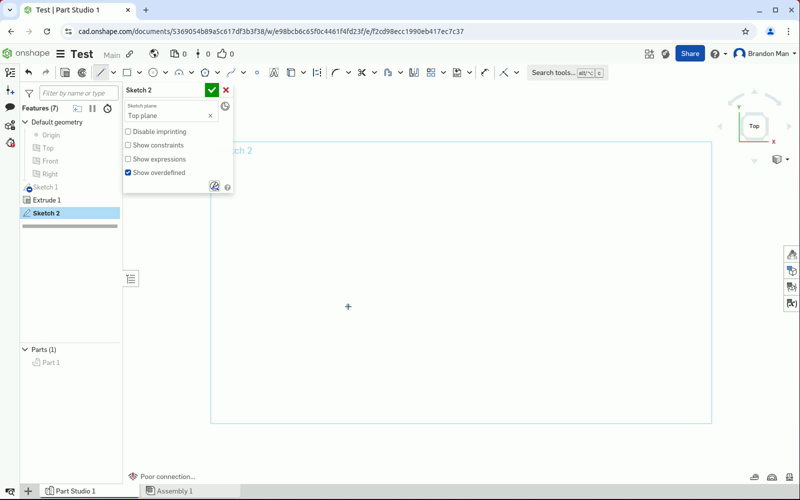
mouse_move(572, 306)
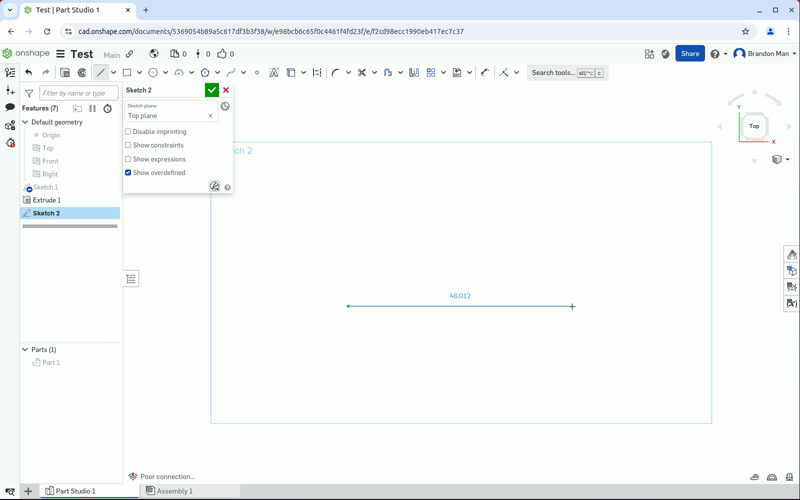
click(572, 306)
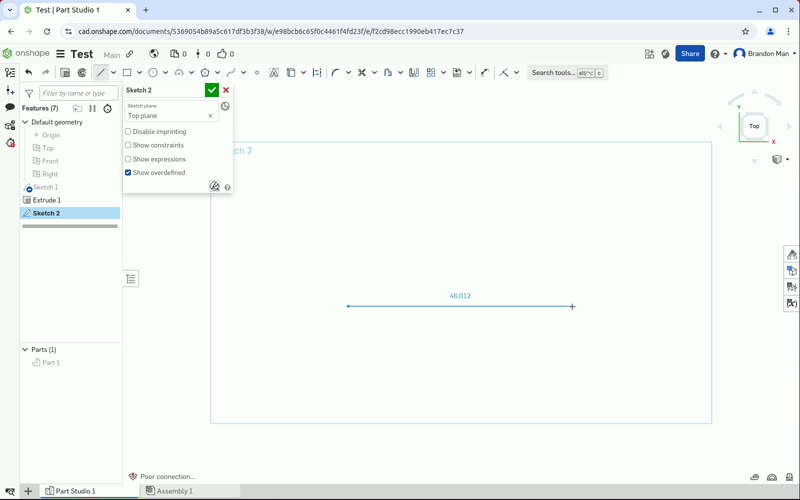
key_up(shift)
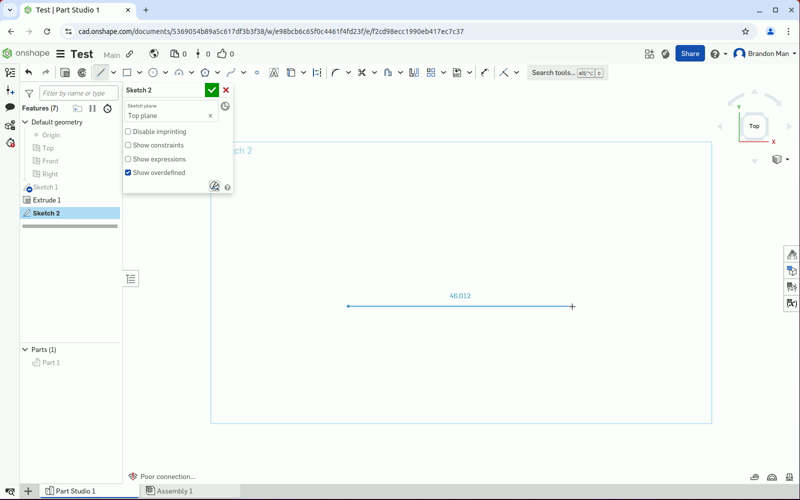
key_down(shift)
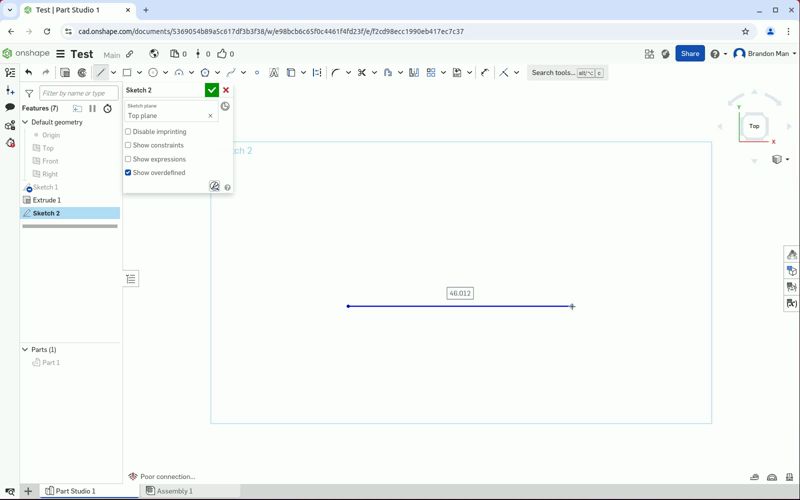
mouse_move(589, 306)
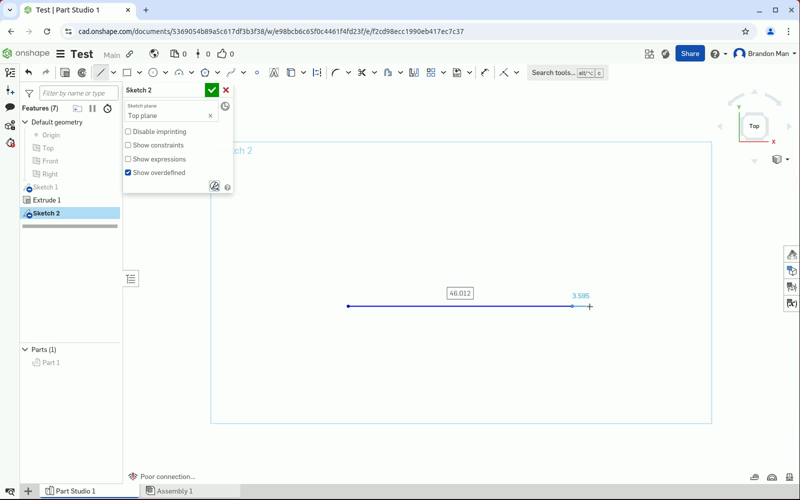
mouse_move(572, 259)
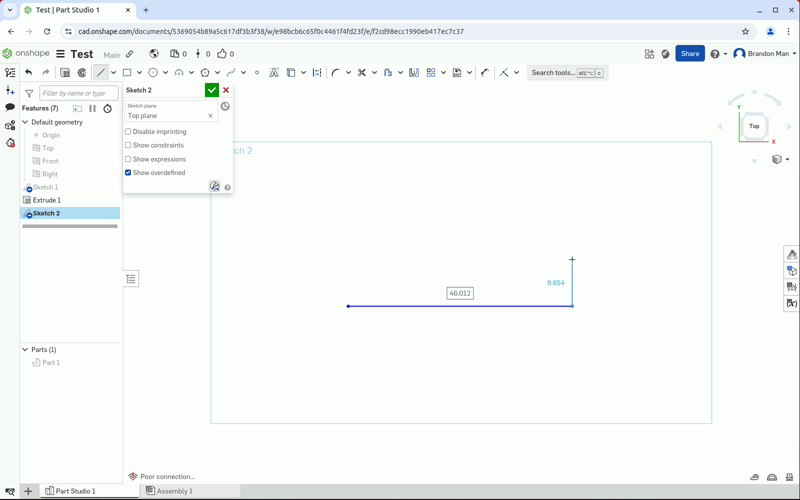
click(572, 259)
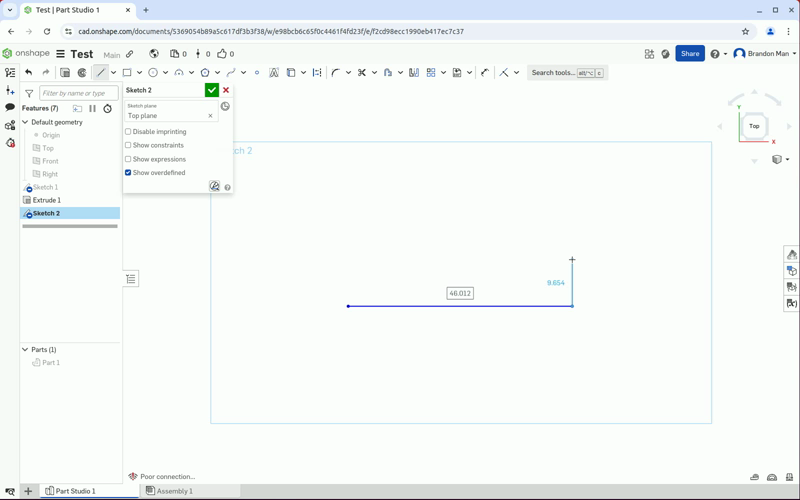
key_up(shift)
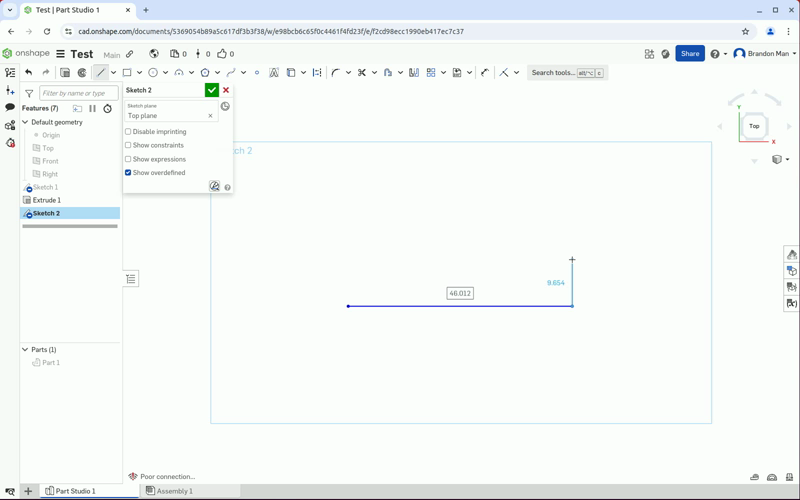
key_down(shift)
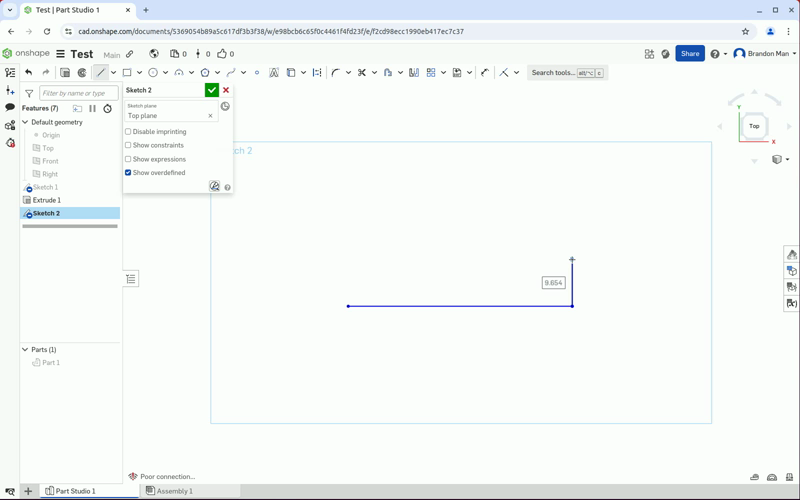
mouse_move(348, 259)
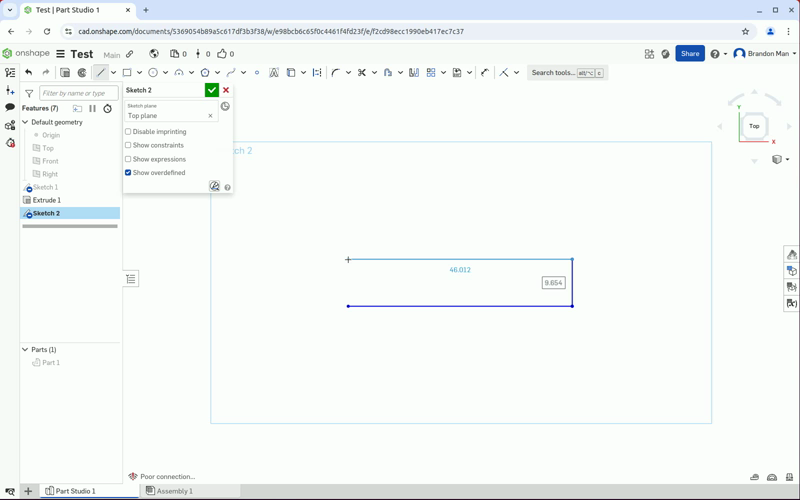
click(348, 259)
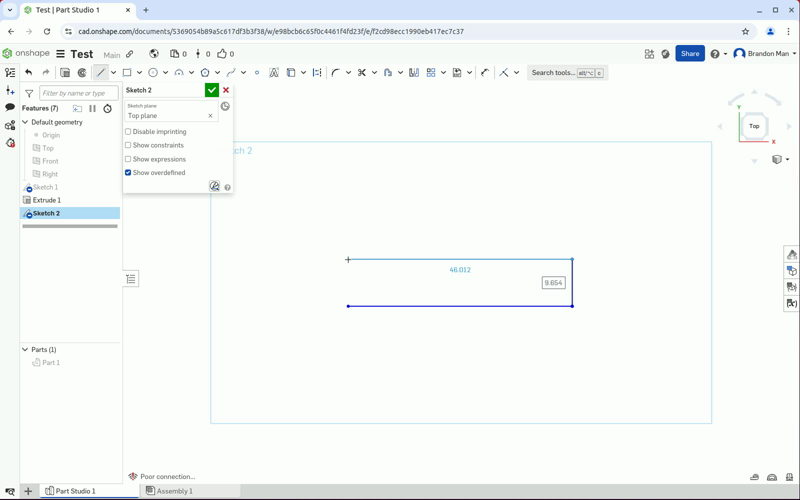
key_up(shift)
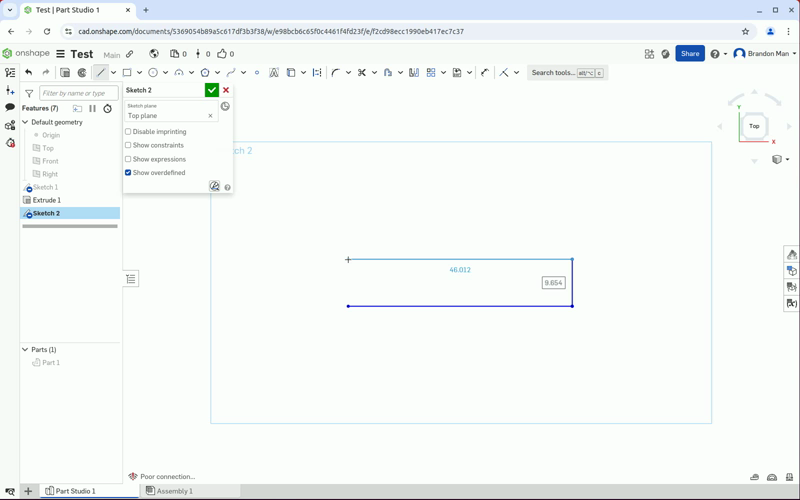
mouse_move(378, 259)
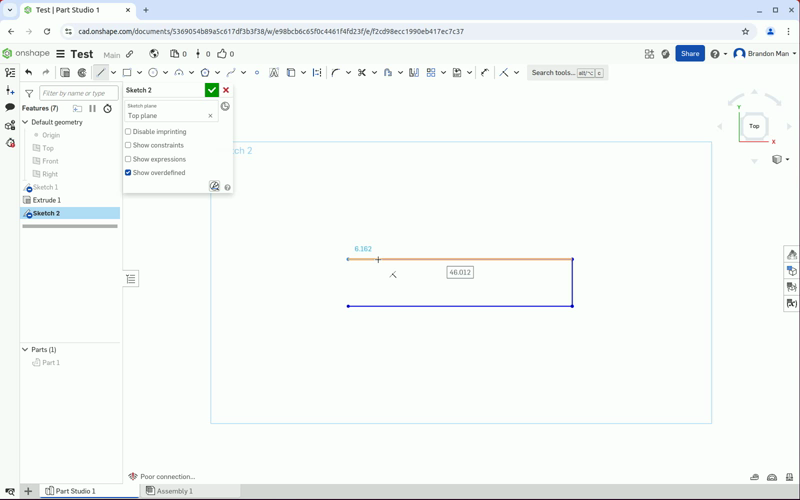
key_down(shift)
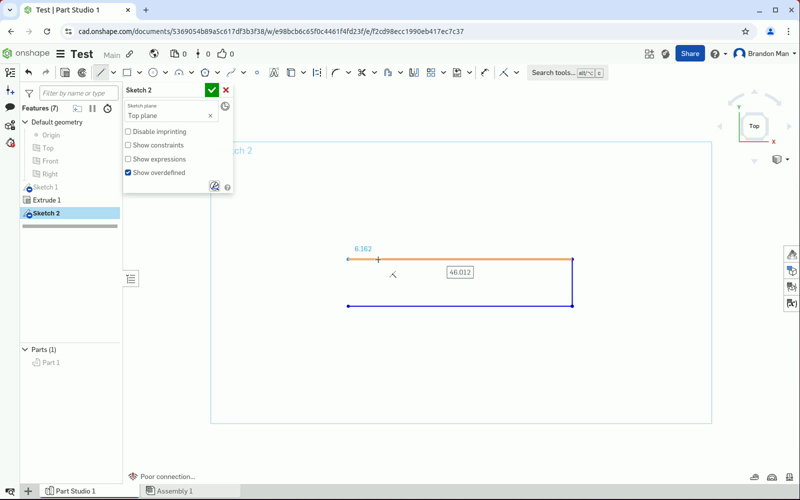
mouse_move(348, 306)
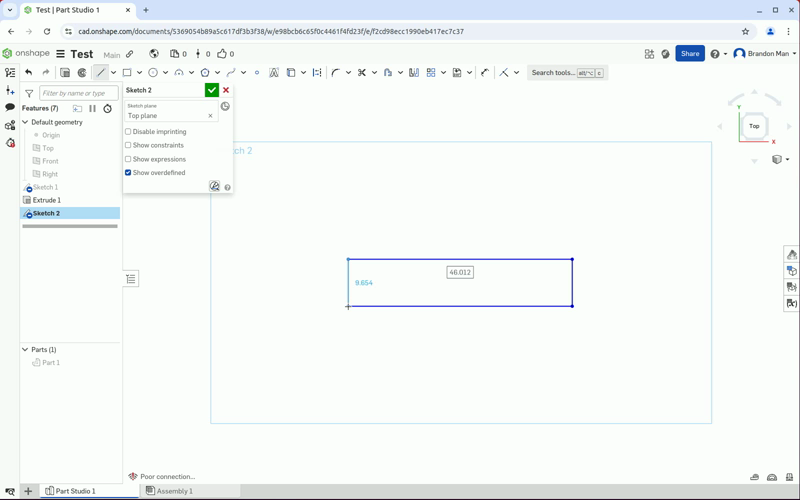
key_up(shift)
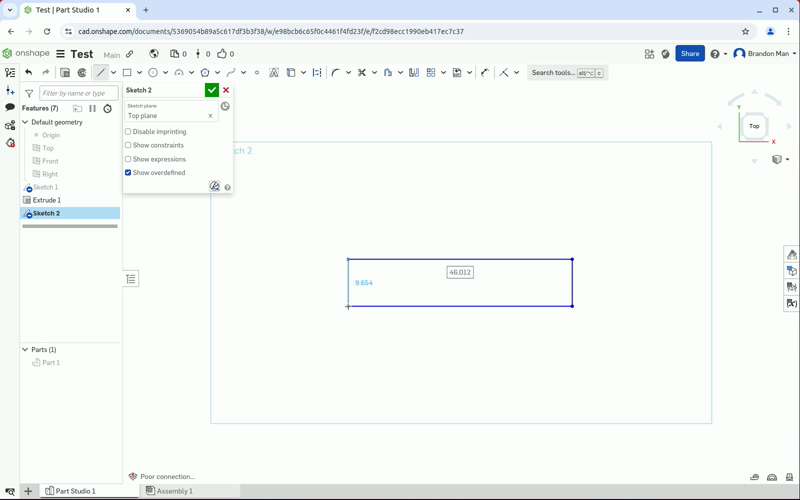
click(348, 306)
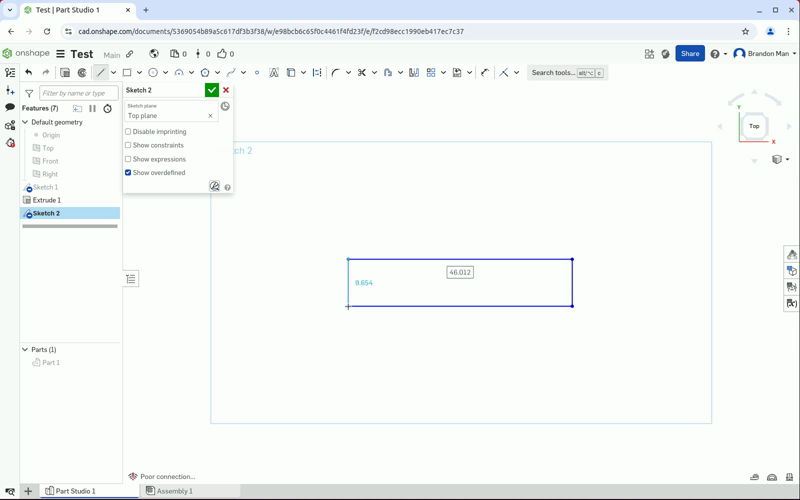
key(esc)
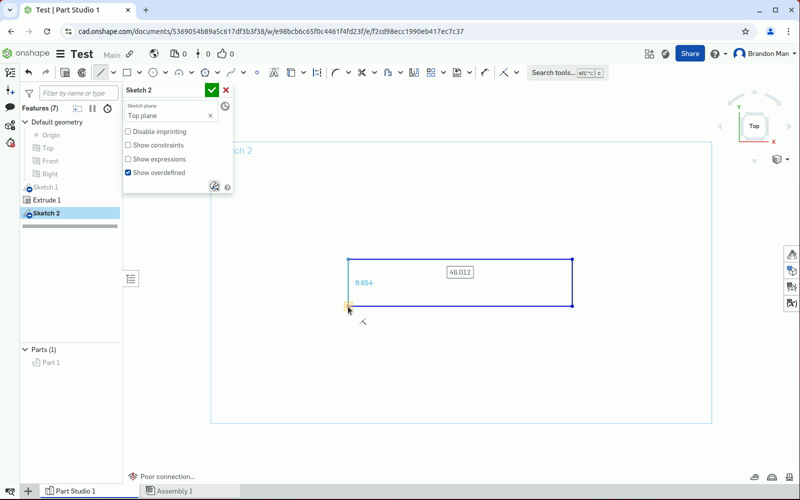
mouse_move(460, 290)
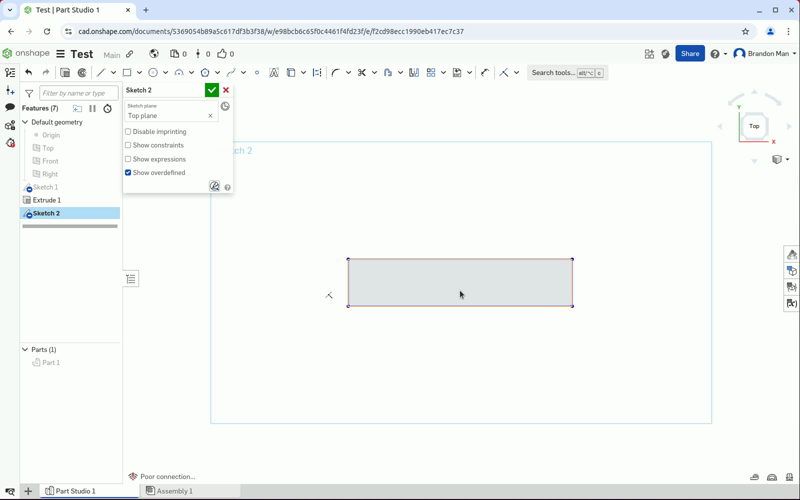
click(460, 290)
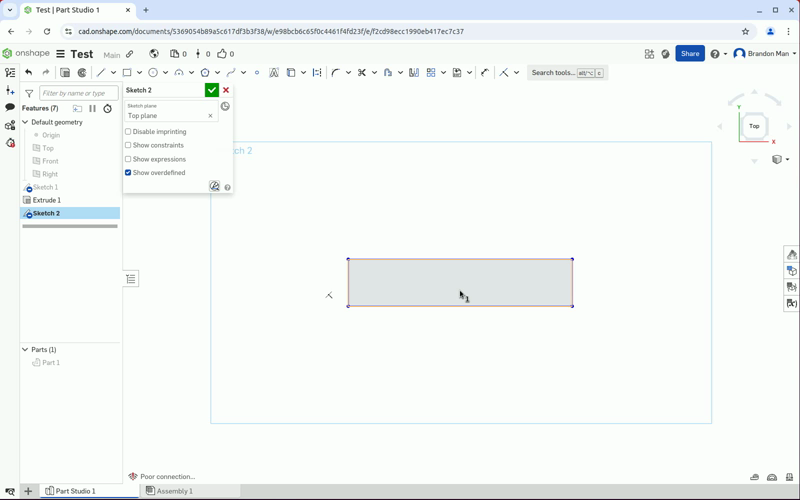
mouse_move(73, 352)
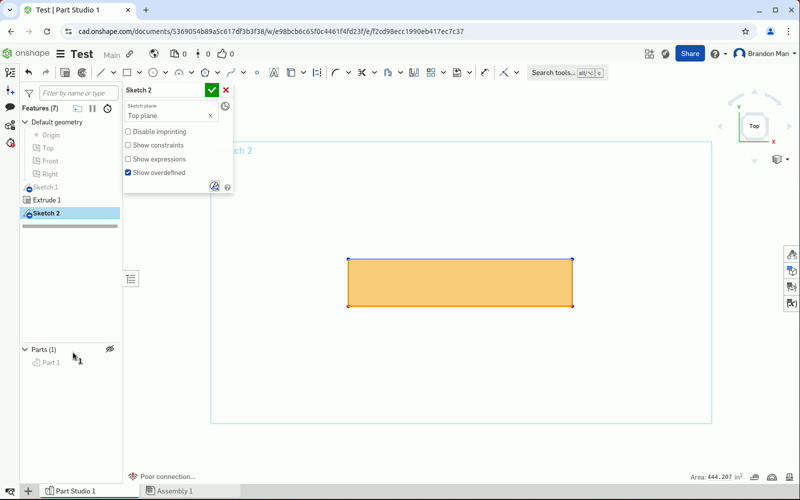
key(shift+y)
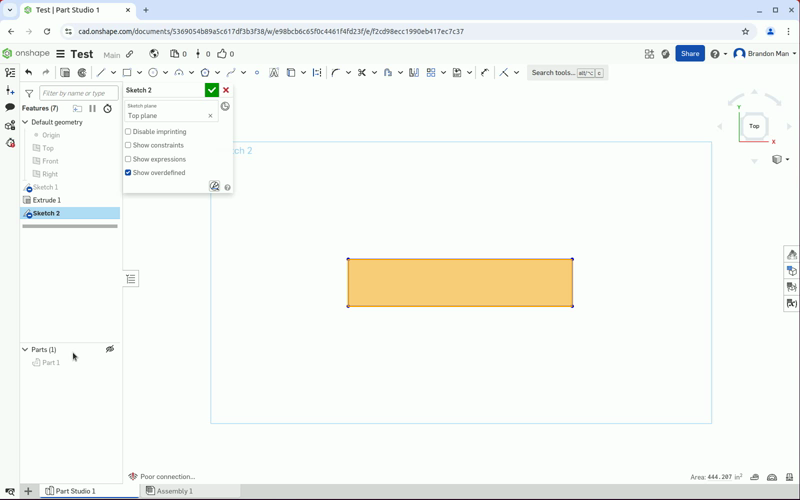
key(shift+e)
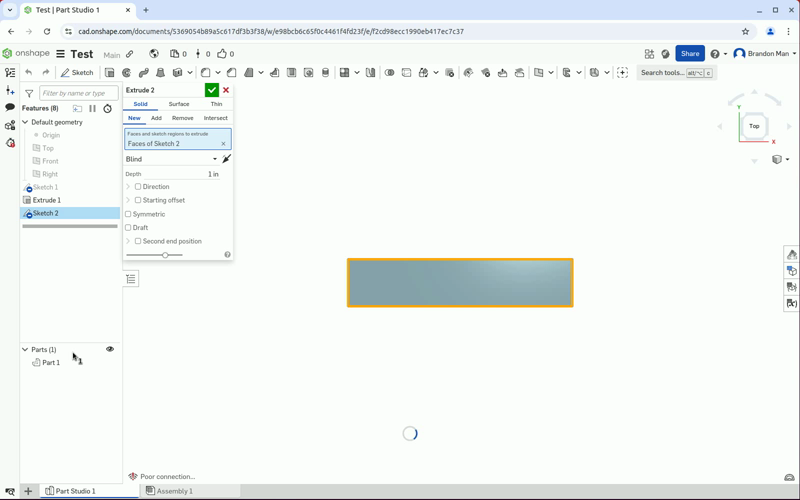
mouse_move(143, 106)
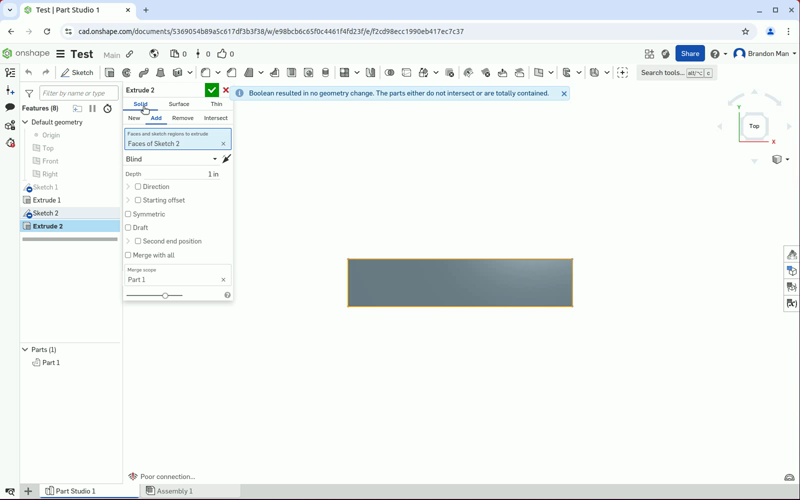
click(143, 106)
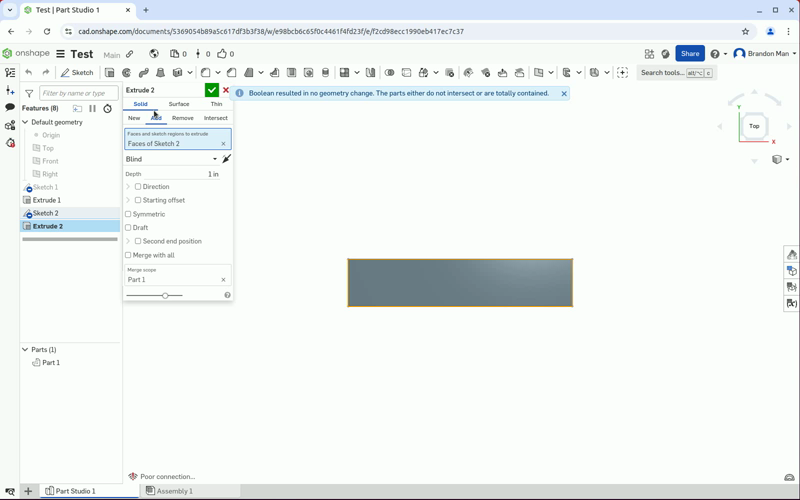
mouse_move(186, 120)
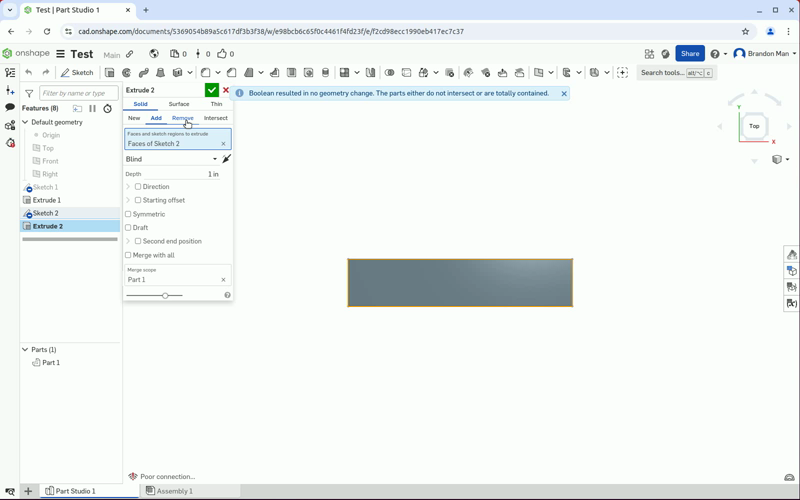
click(186, 120)
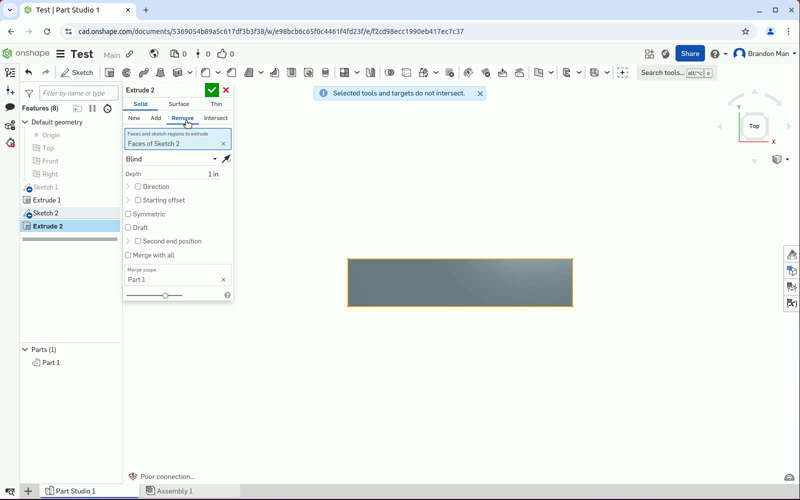
key(tab, 4)
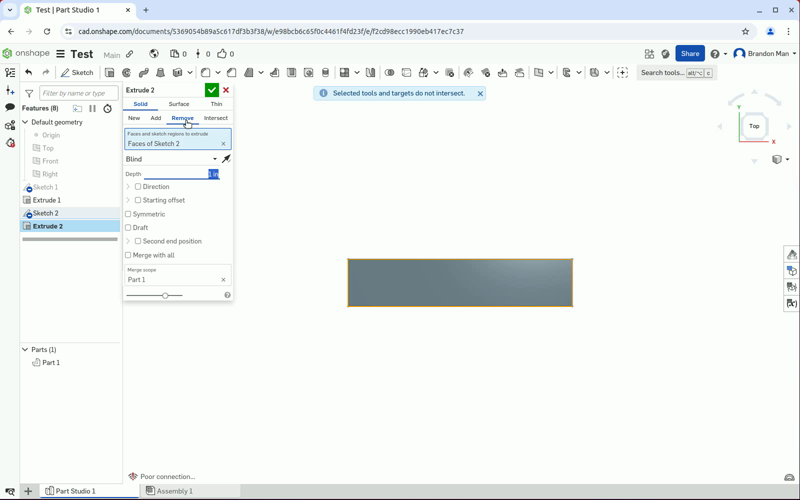
text(-2.648)
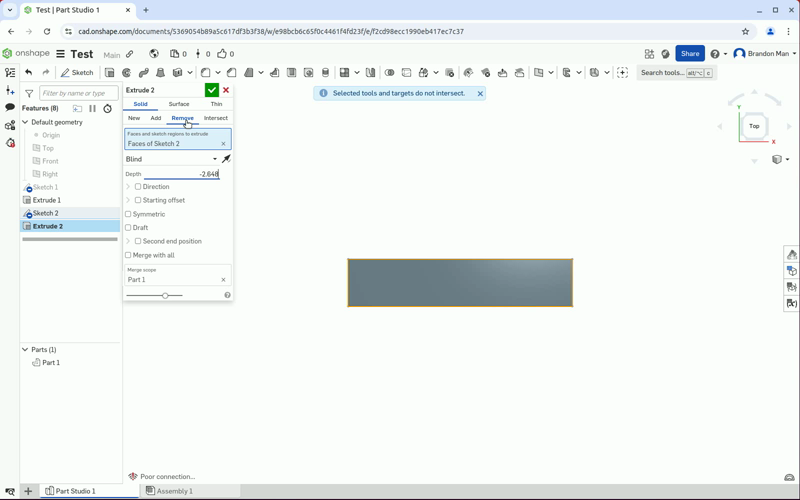
key(tab, 6)
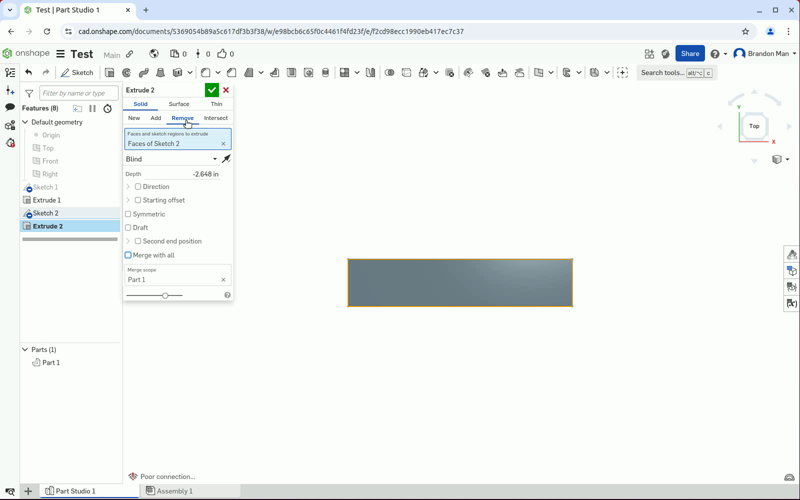
key(space)
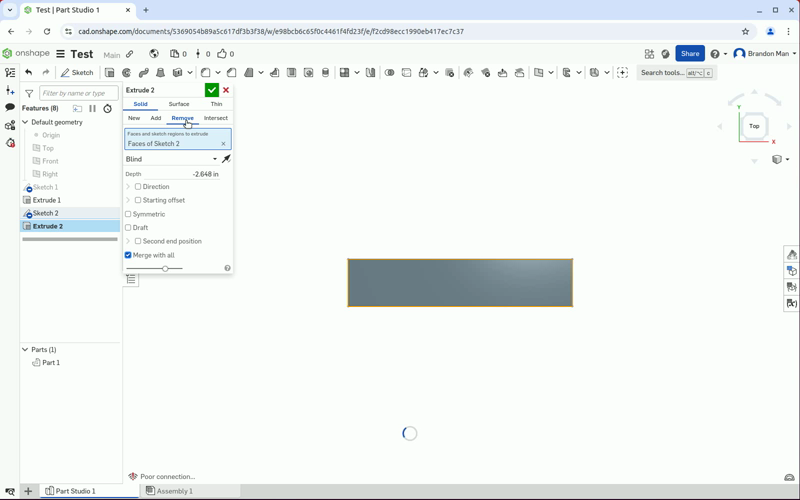
key(enter)
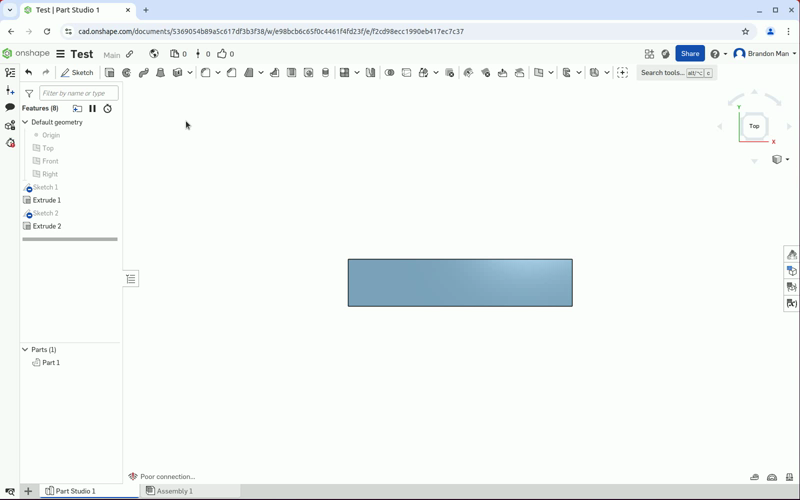
key(shift+h)
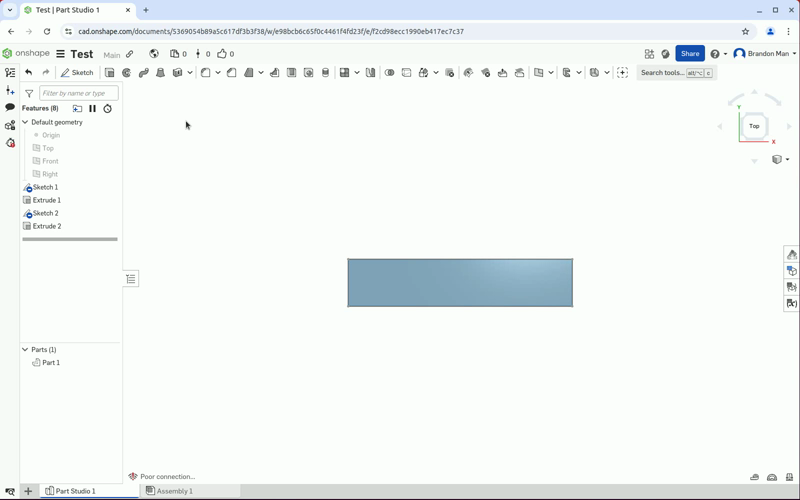
key(shift+h)
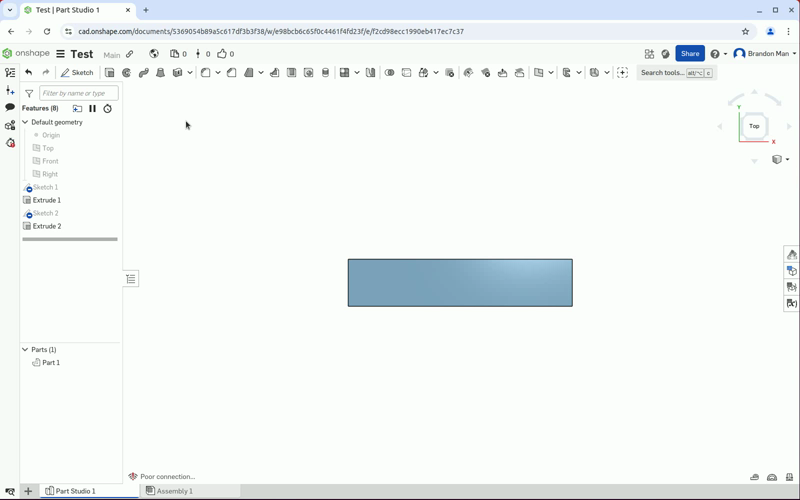
mouse_move(73, 189)
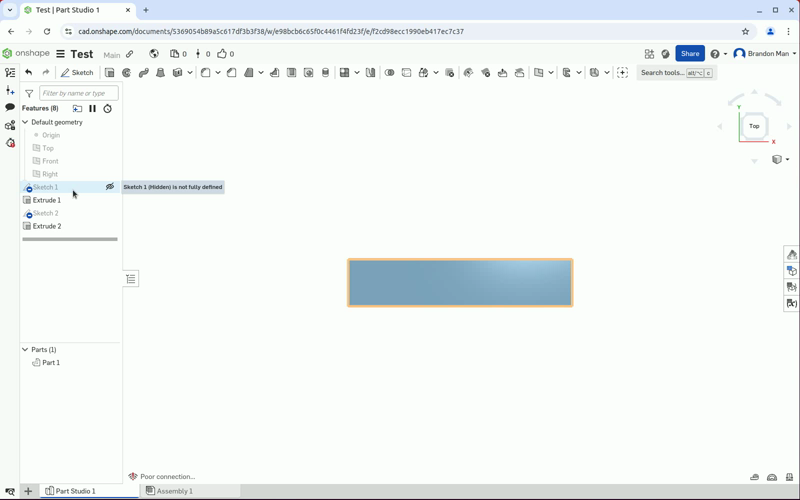
click(73, 189)
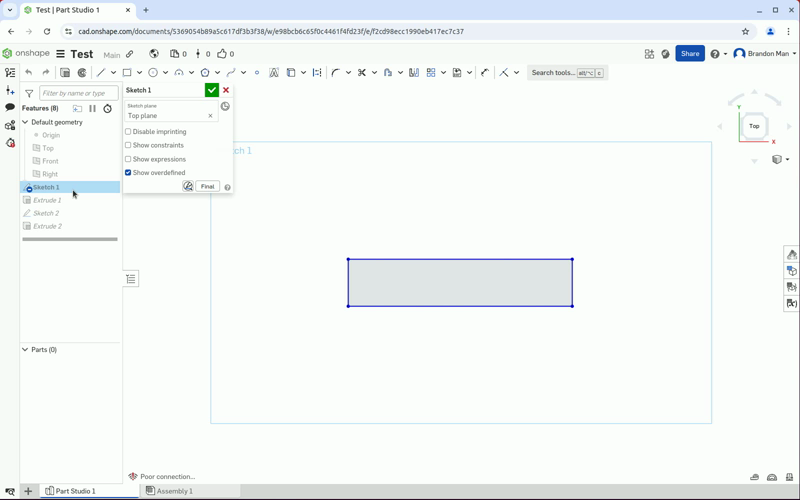
mouse_move(229, 92)
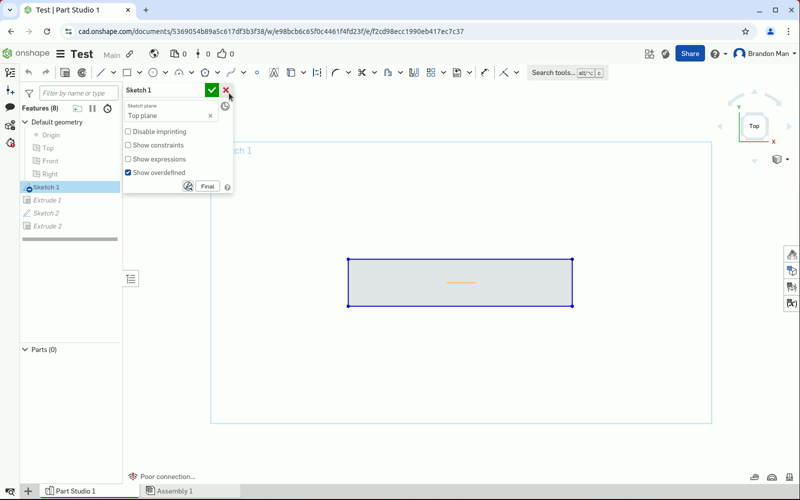
click(229, 92)
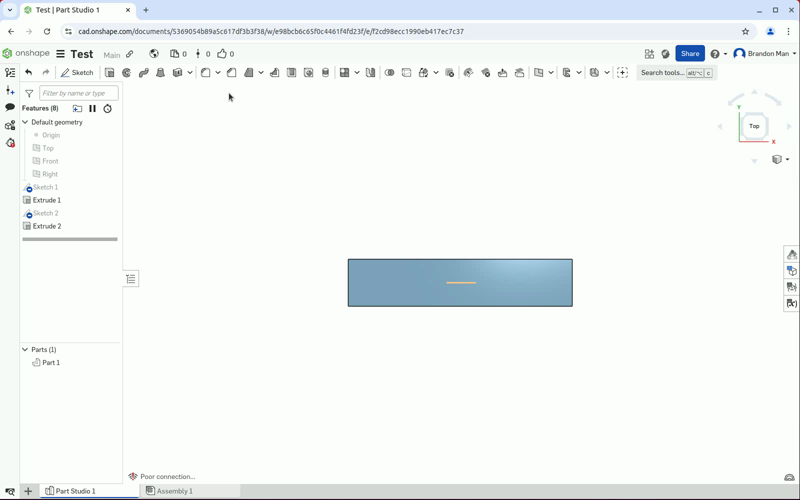
mouse_move(541, 75)
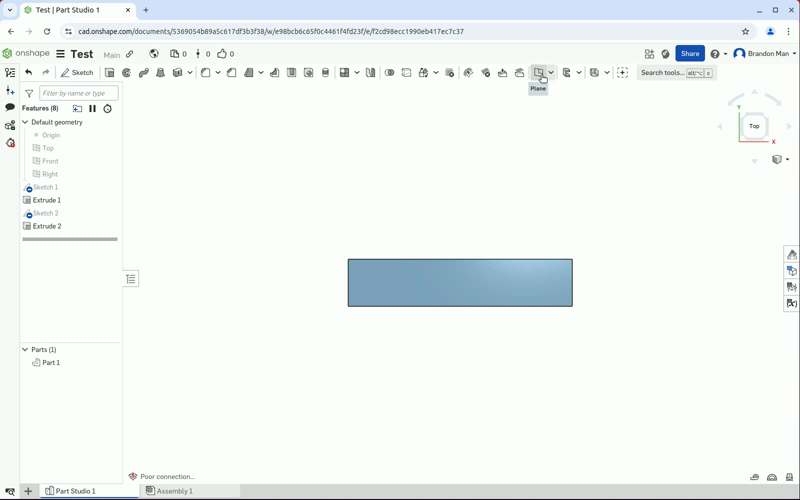
click(541, 75)
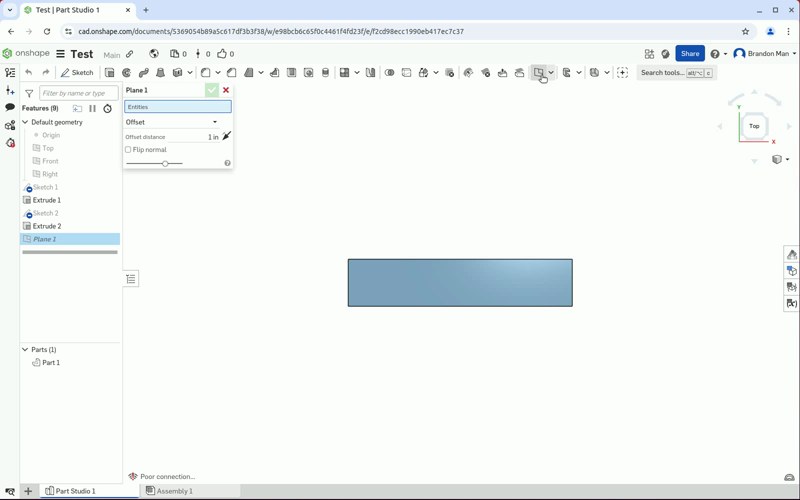
mouse_move(73, 150)
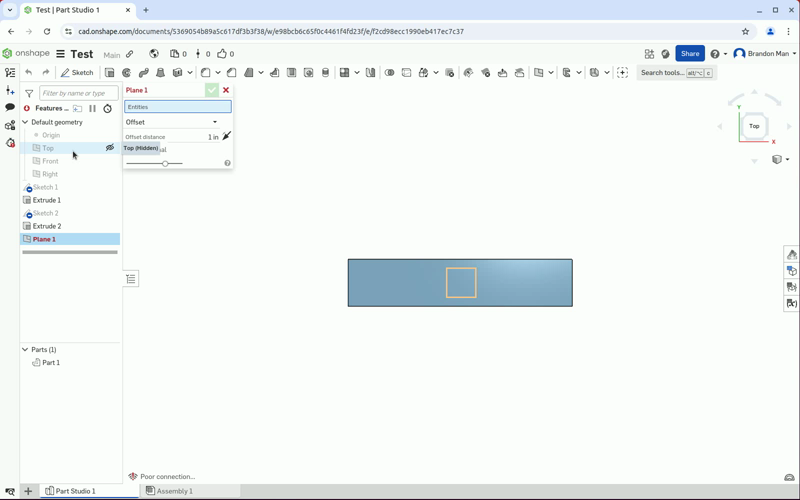
click(73, 150)
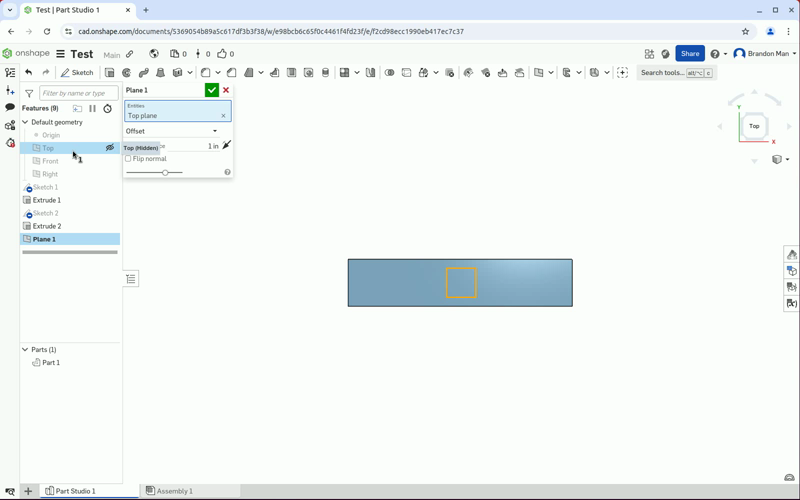
key(tab, 2)
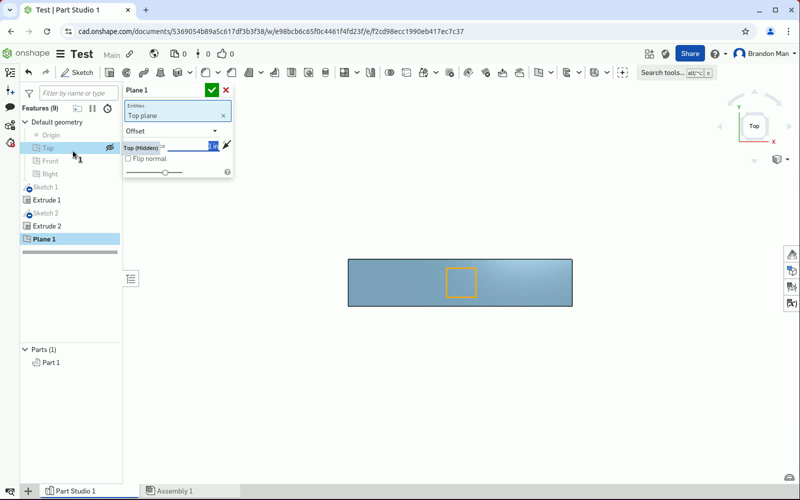
text(7.456)
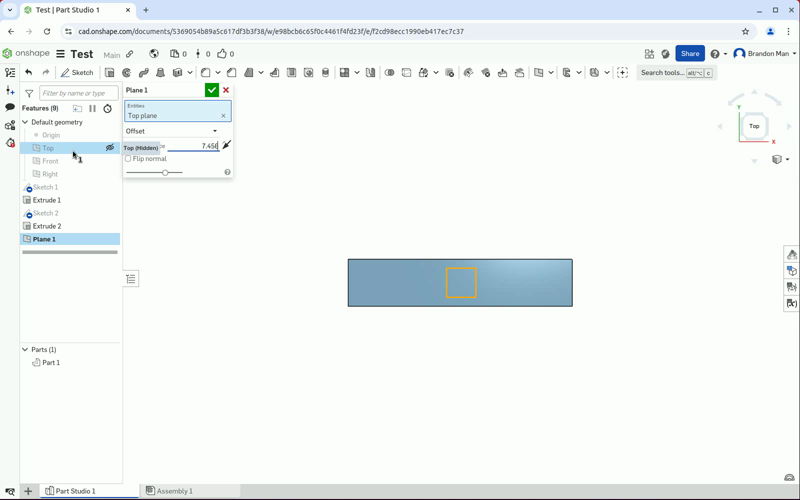
key(enter, 2)
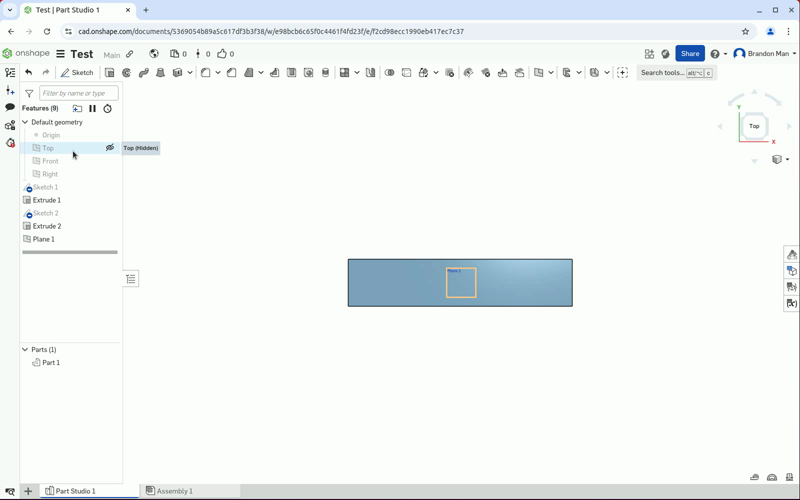
key(shift+s)
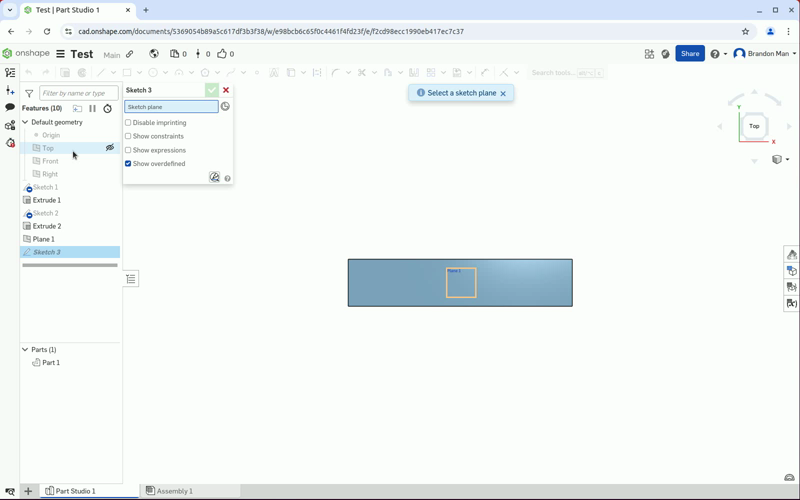
mouse_move(73, 241)
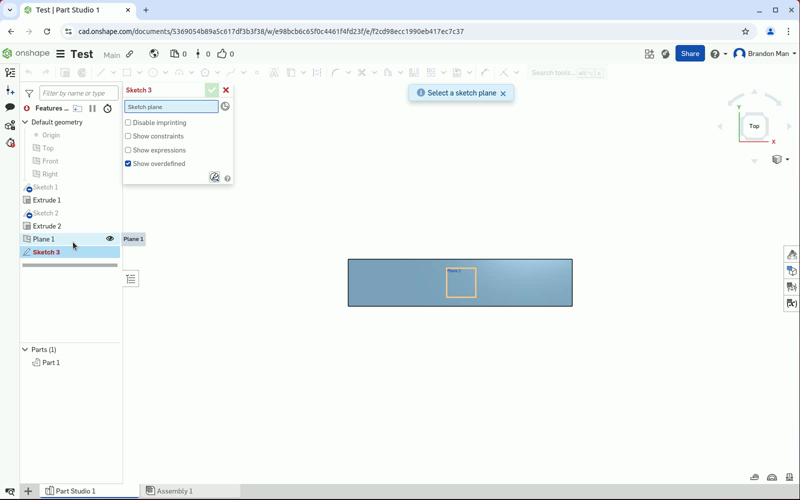
click(73, 241)
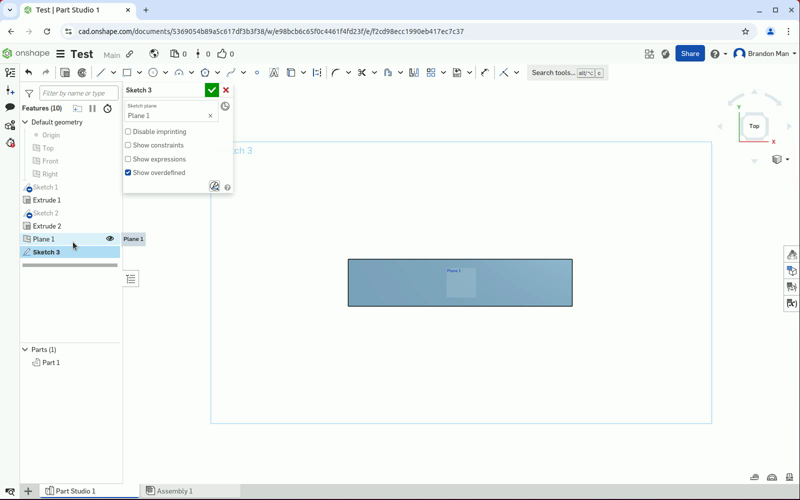
mouse_move(73, 352)
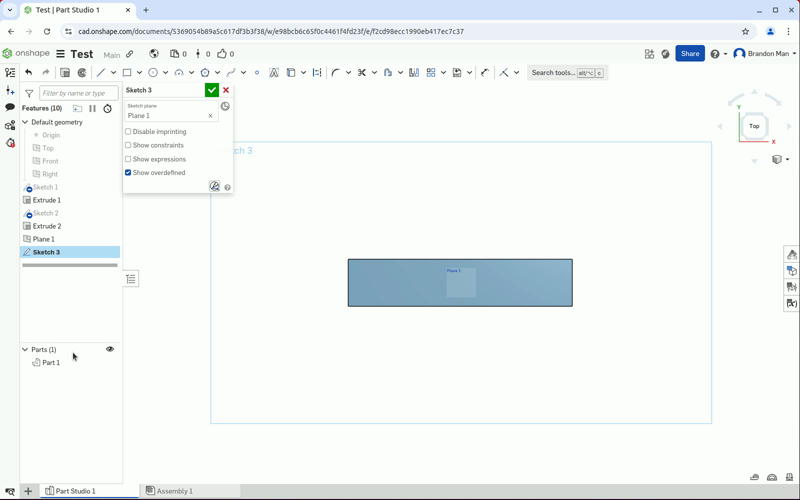
key(y)
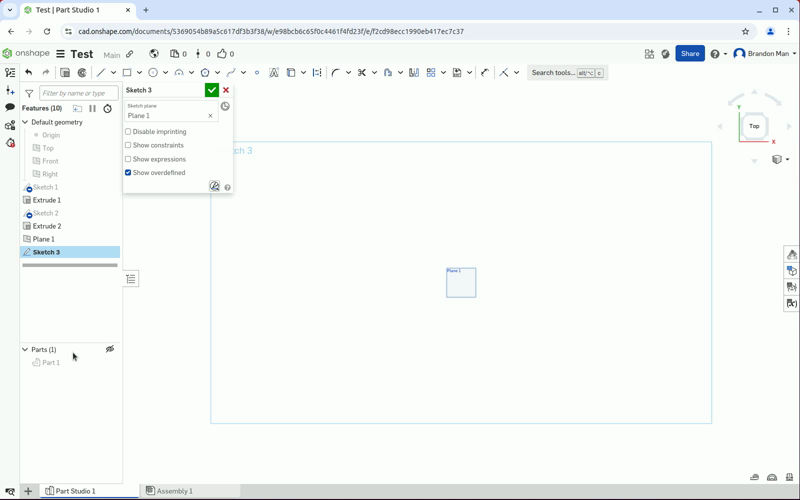
key(l)
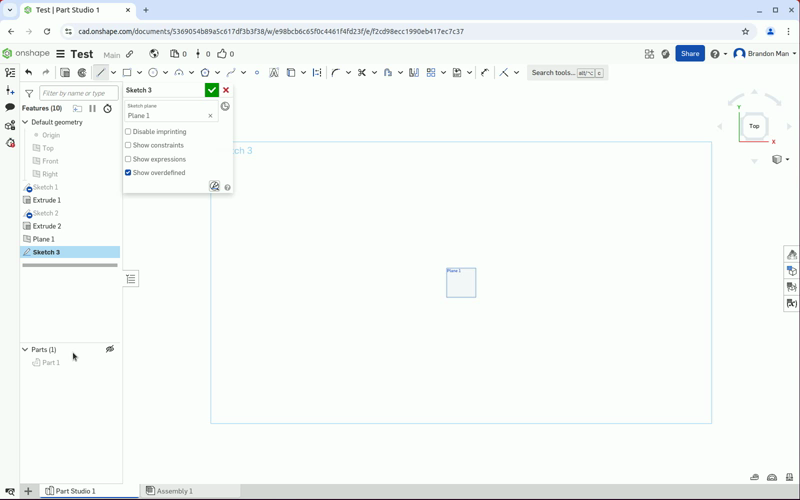
key_down(shift)
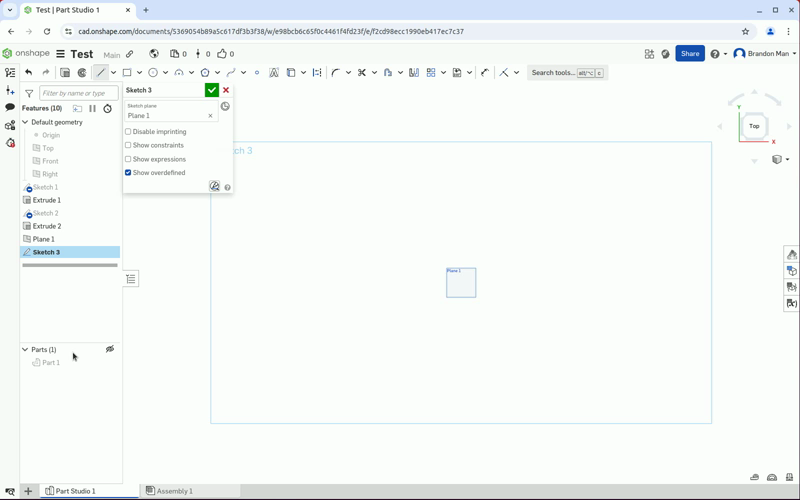
mouse_move(348, 306)
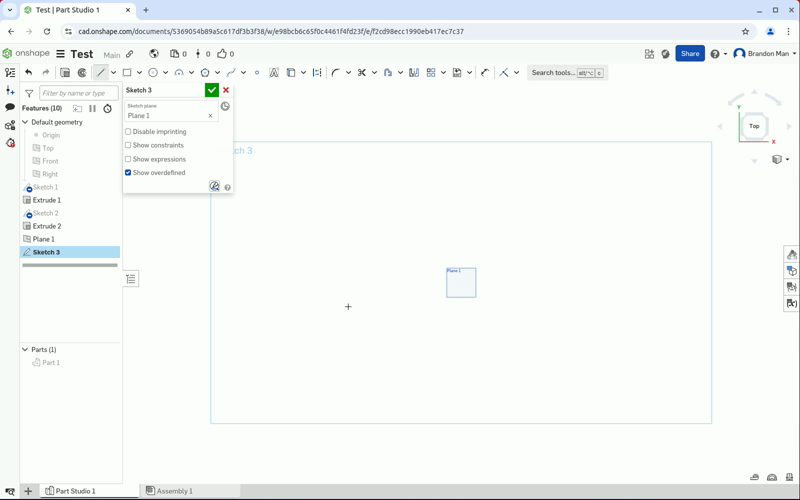
click(348, 306)
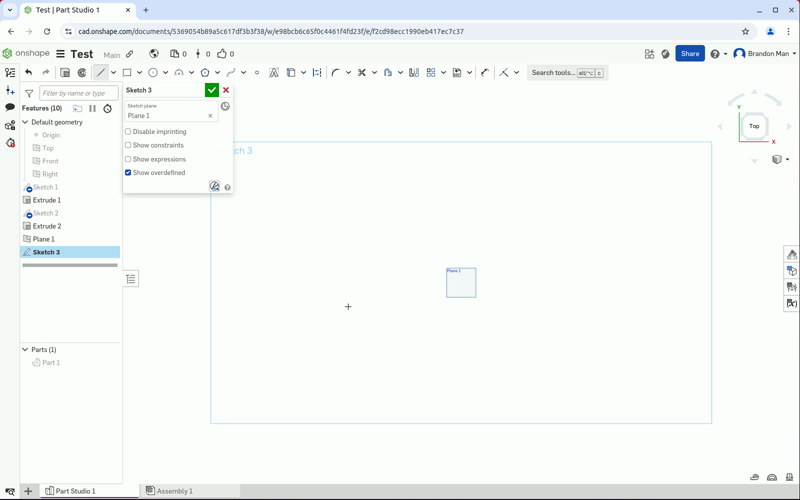
key_up(shift)
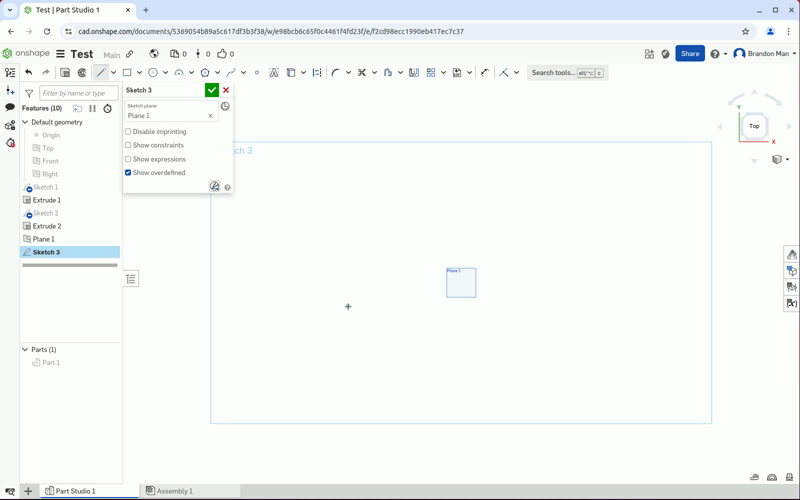
key_down(shift)
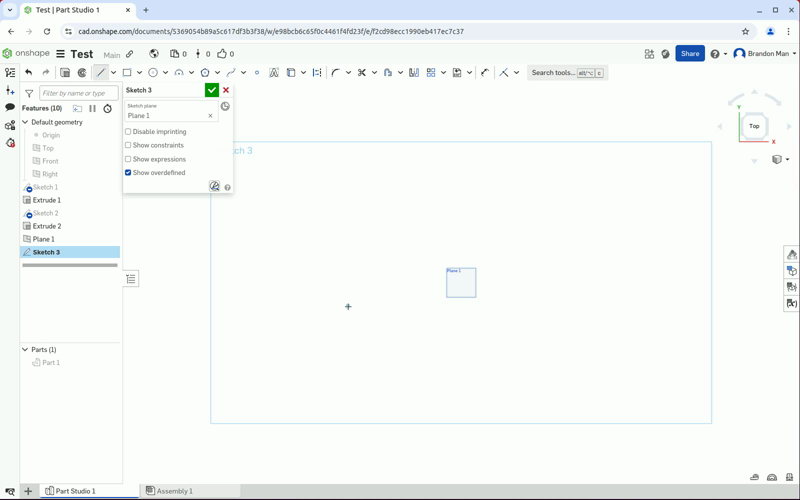
mouse_move(572, 306)
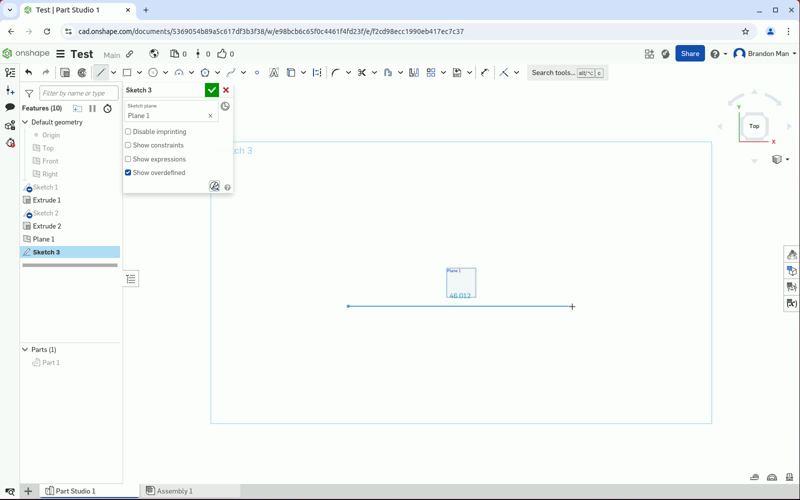
click(572, 306)
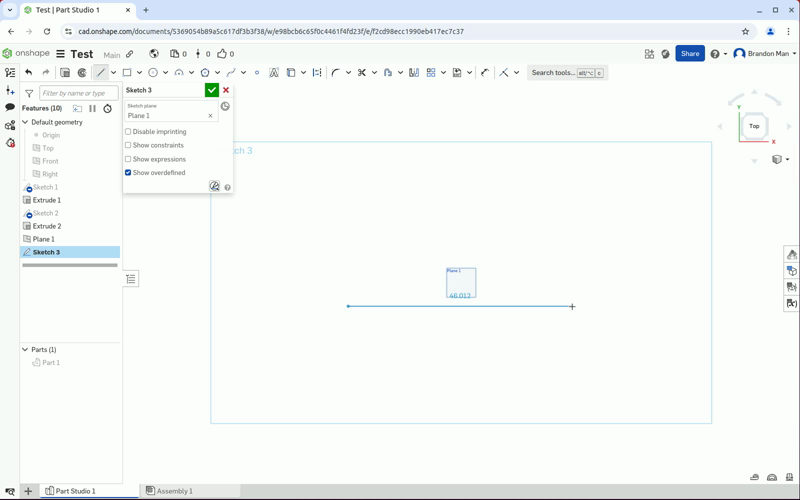
key_up(shift)
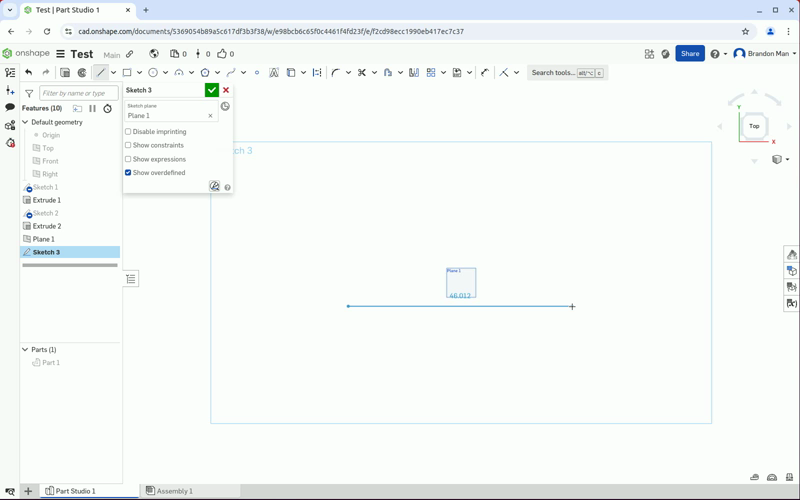
key_down(shift)
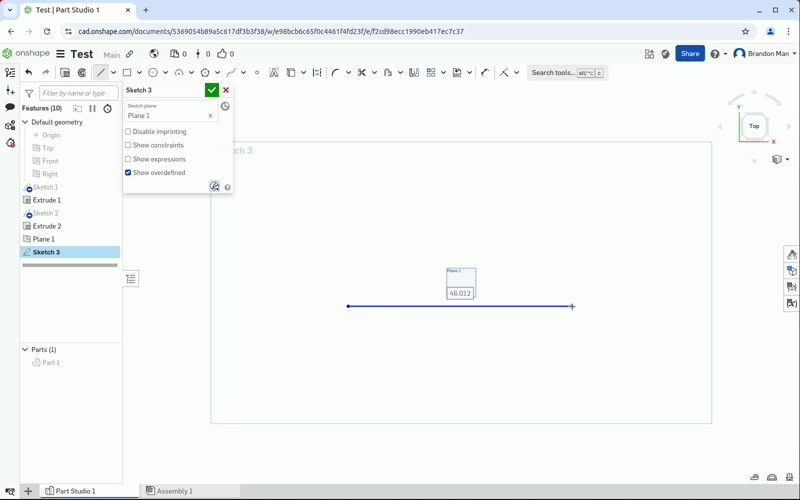
mouse_move(589, 306)
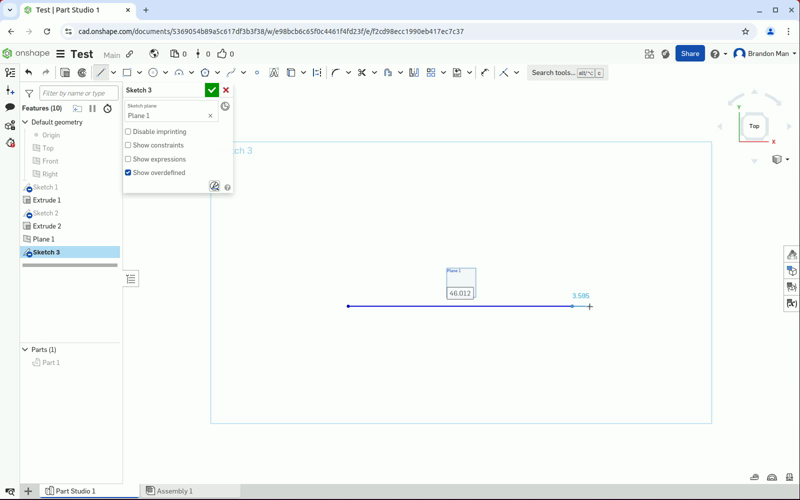
mouse_move(572, 259)
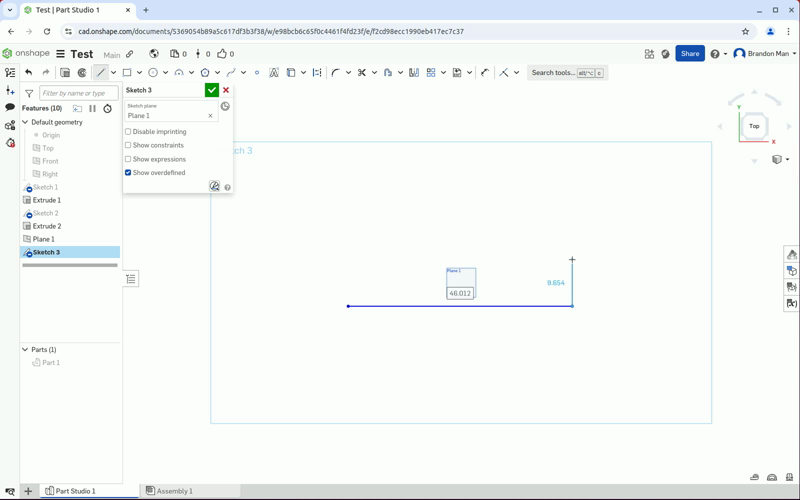
click(572, 259)
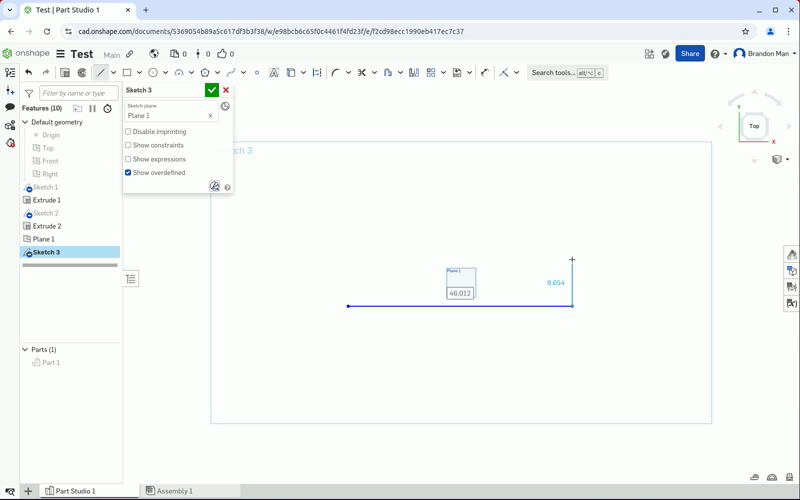
key_up(shift)
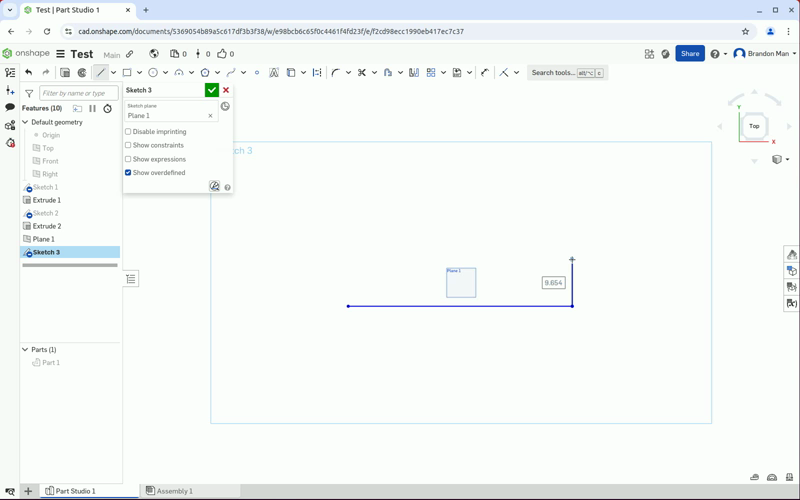
key_down(shift)
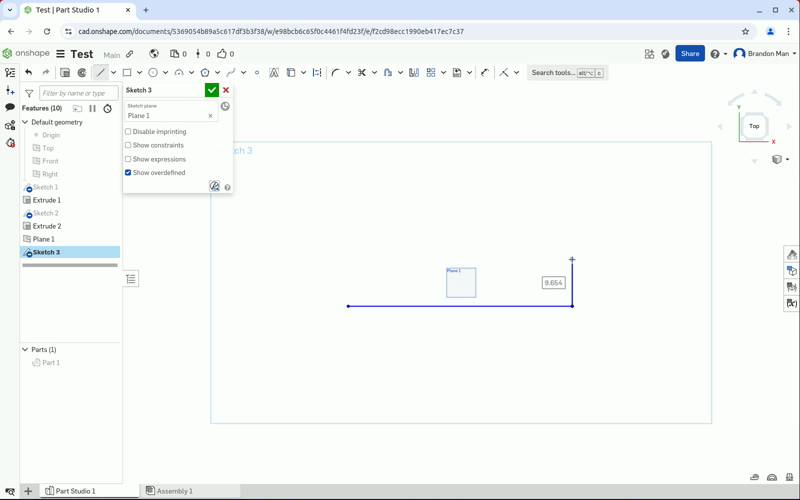
mouse_move(348, 259)
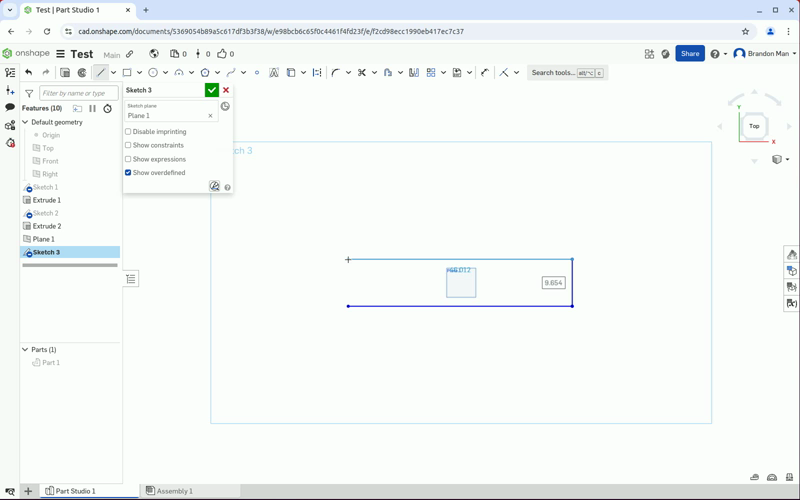
click(348, 259)
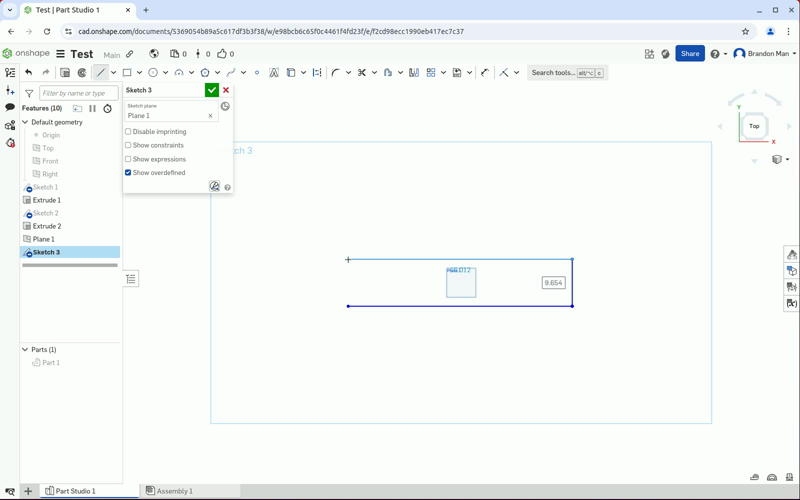
key_up(shift)
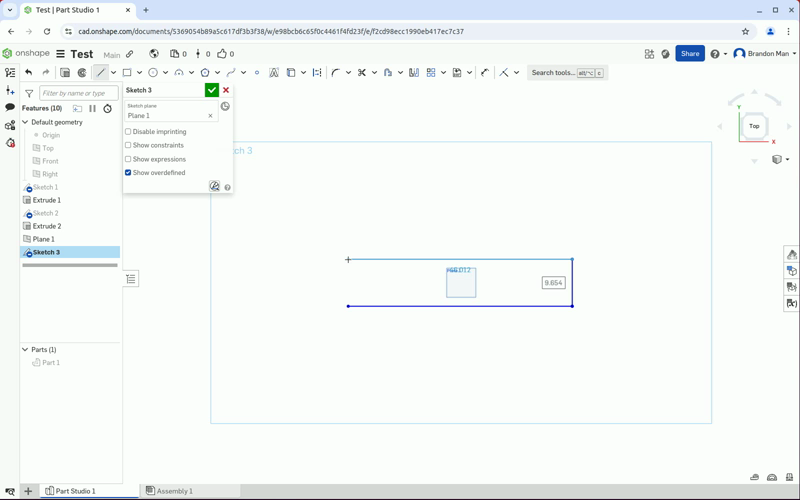
mouse_move(378, 259)
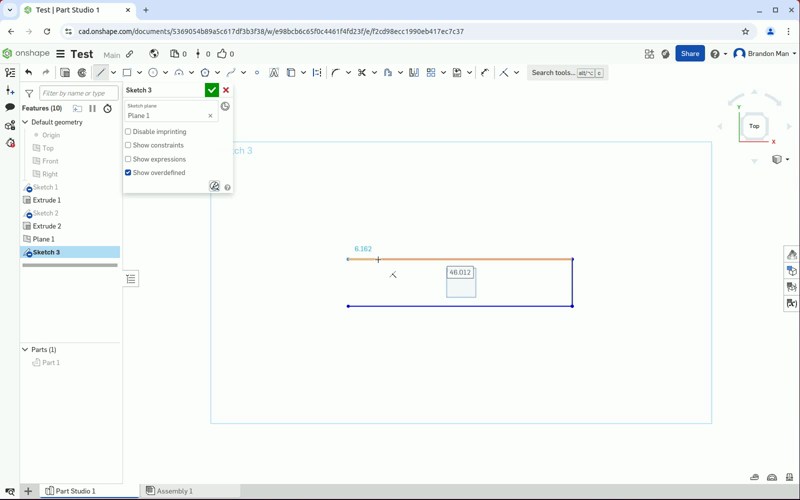
key_down(shift)
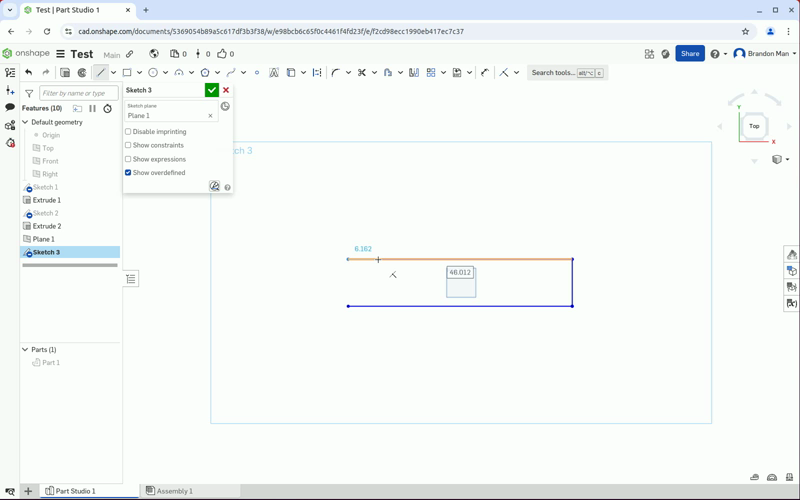
mouse_move(348, 306)
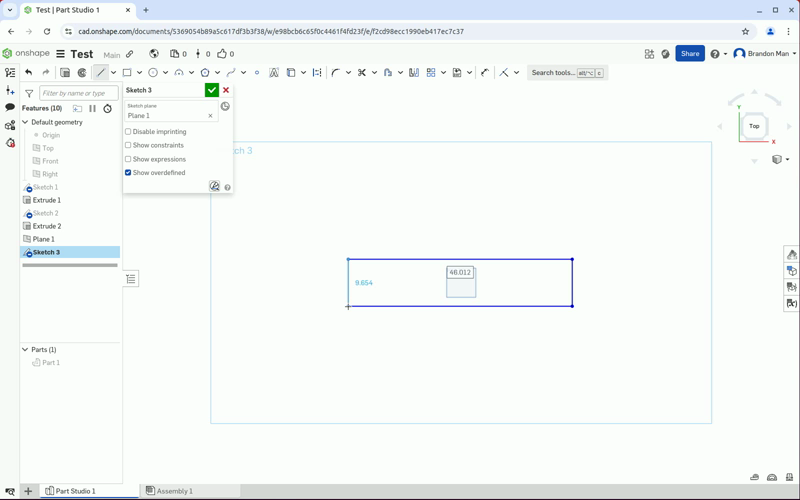
key_up(shift)
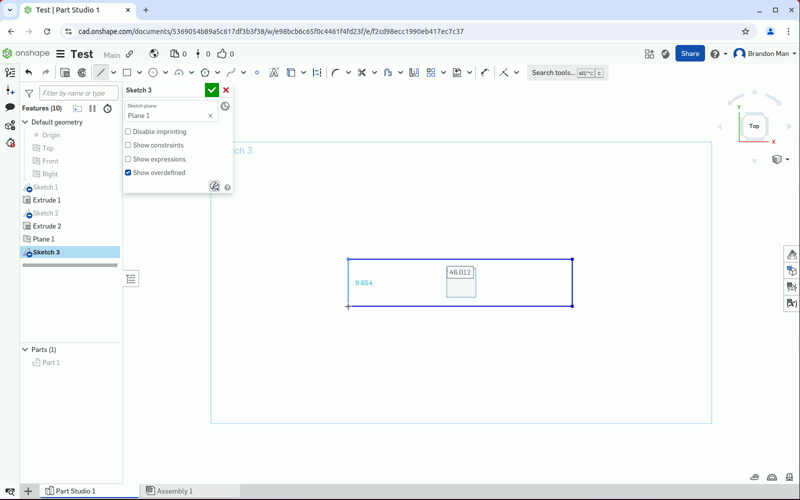
click(348, 306)
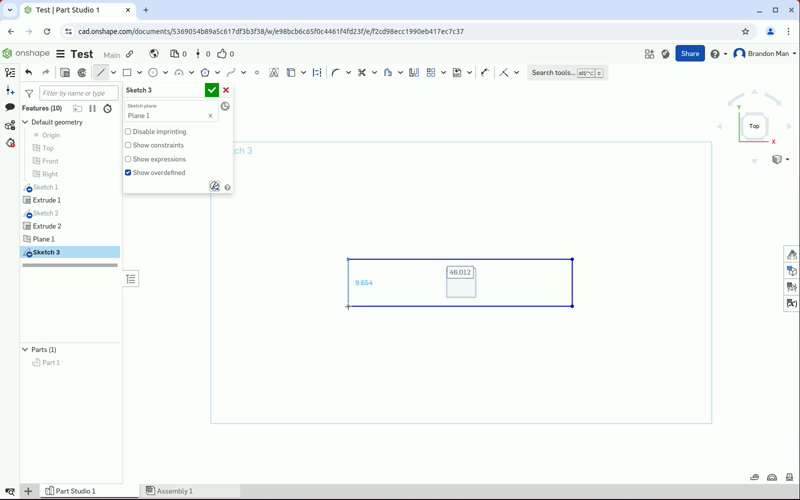
key(esc)
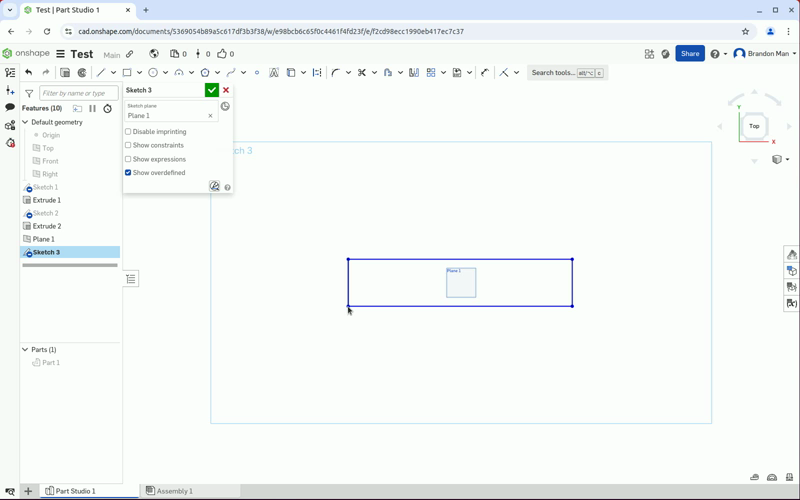
mouse_move(485, 294)
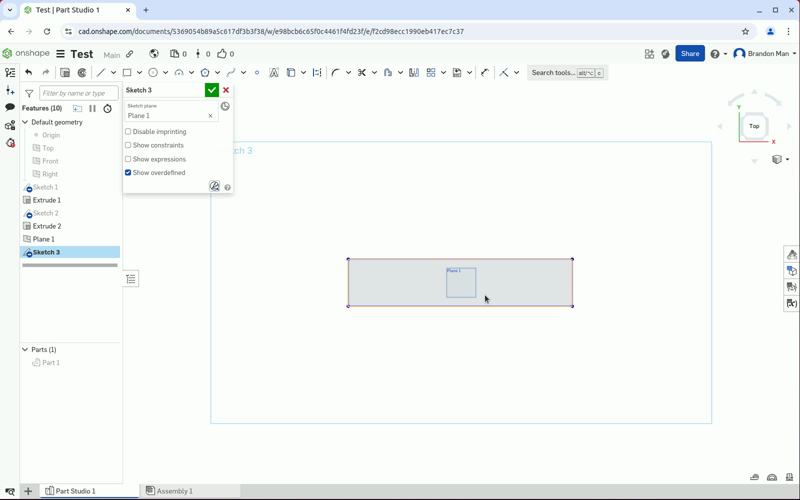
click(485, 294)
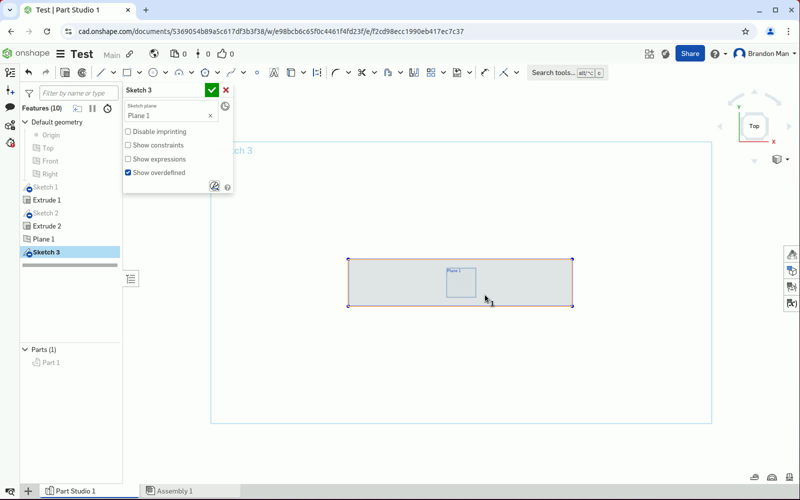
mouse_move(73, 352)
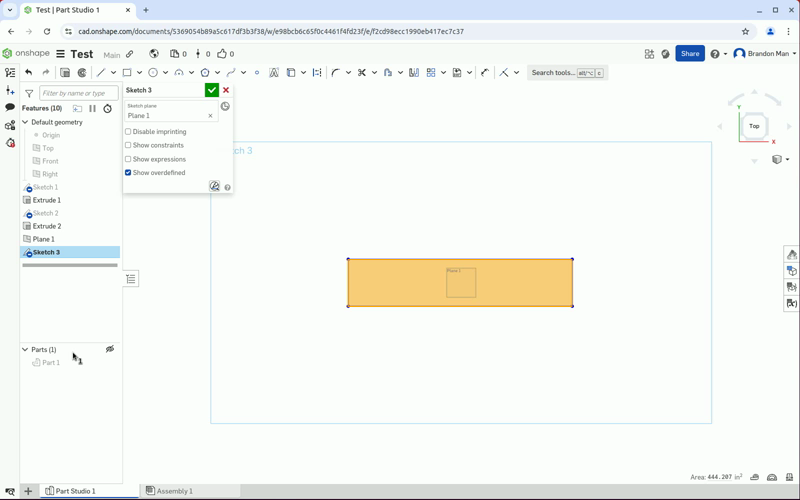
key(shift+y)
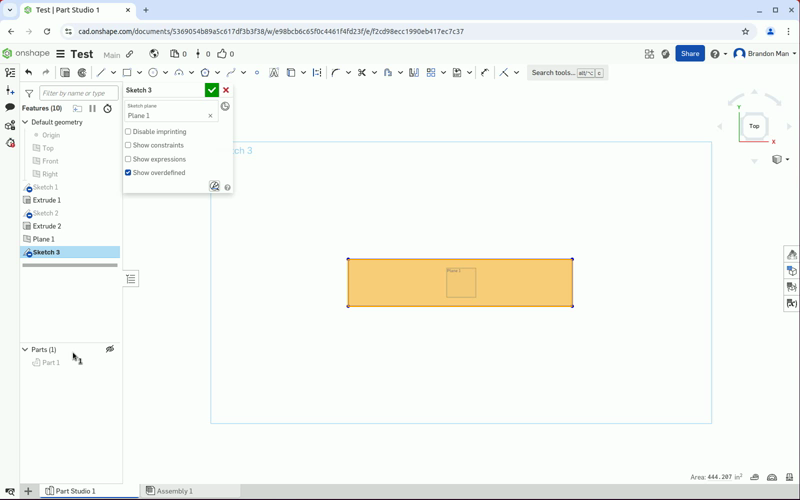
key(shift+e)
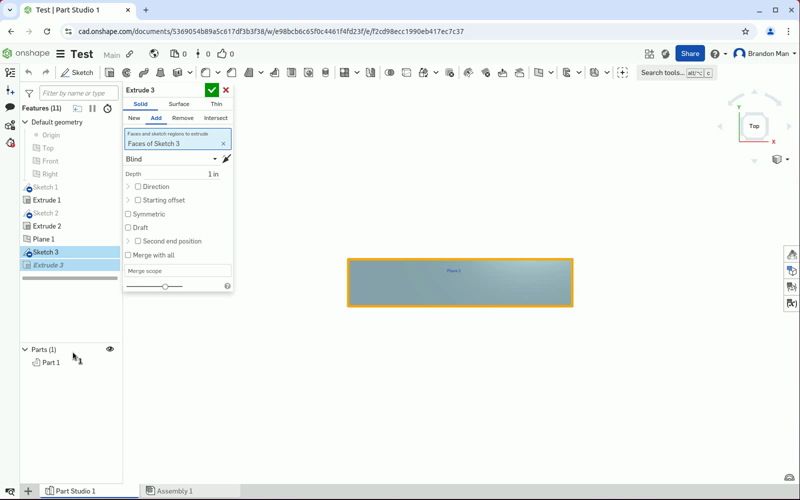
mouse_move(143, 106)
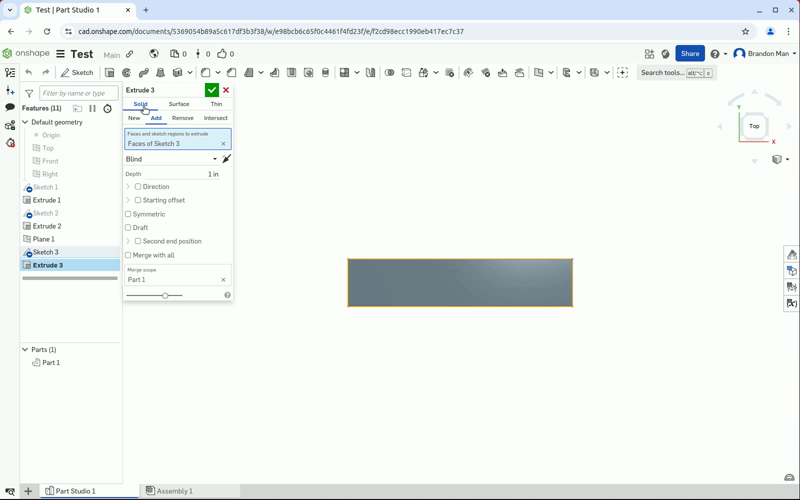
click(143, 106)
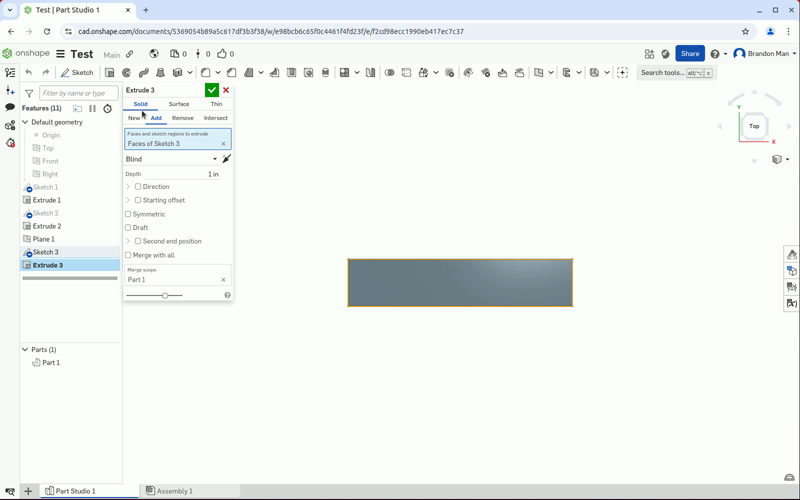
mouse_move(137, 120)
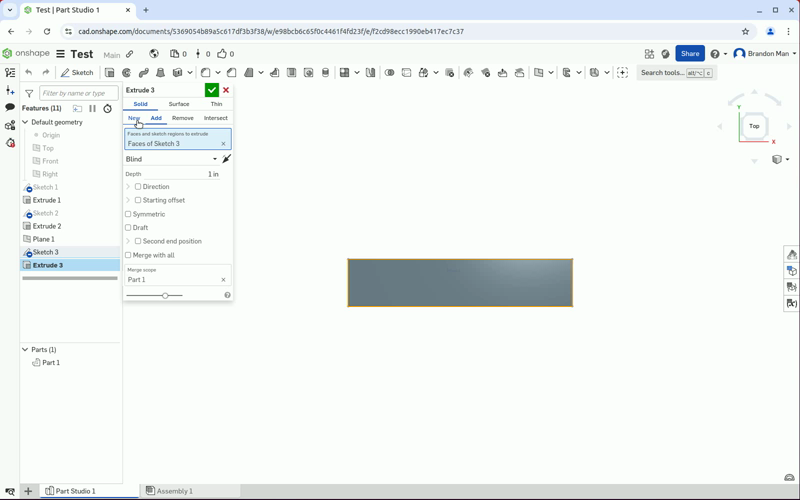
click(137, 120)
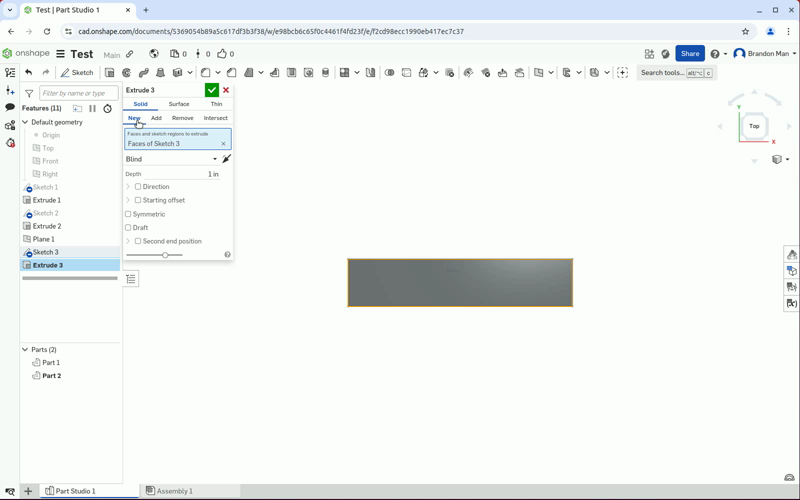
key(tab, 4)
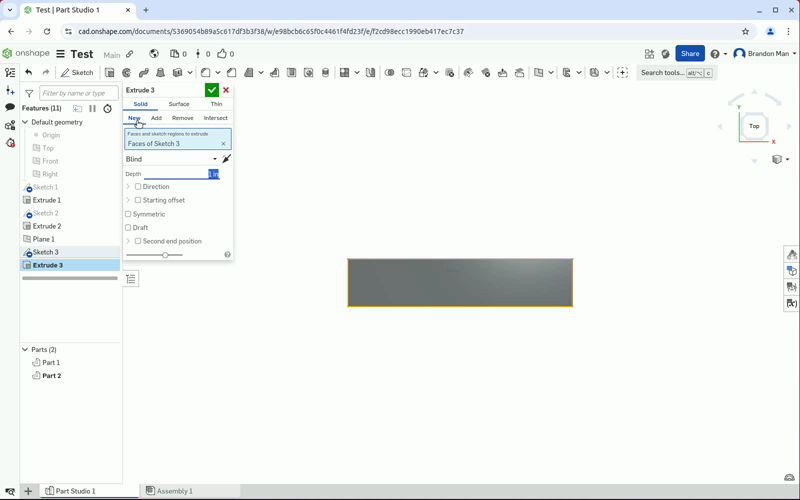
text(0.481)
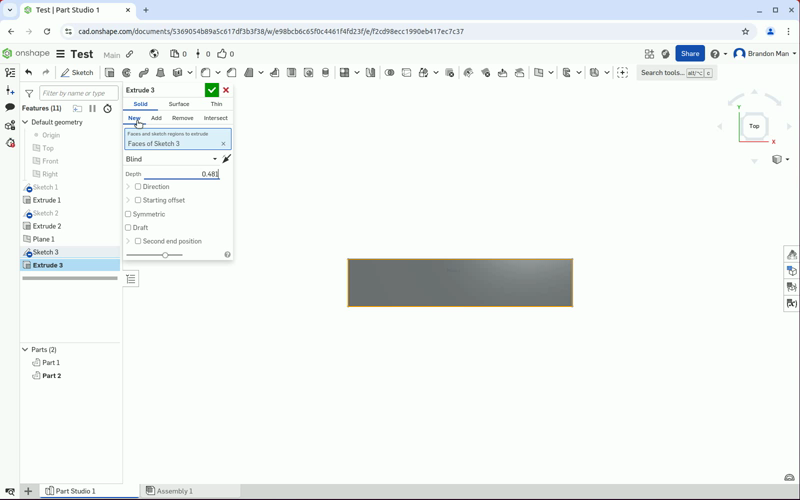
key(enter)
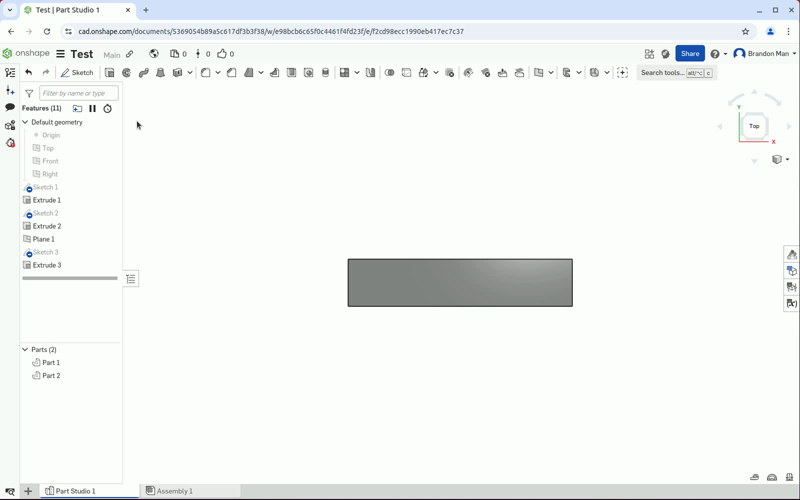
key(shift+h)
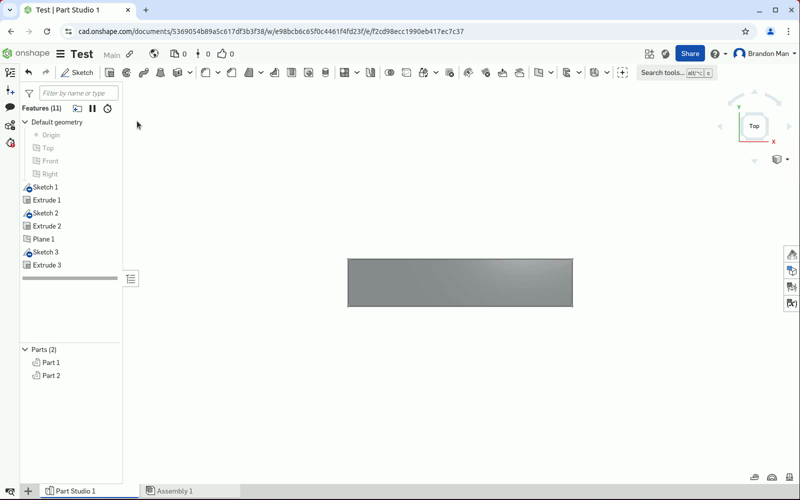
key(shift+h)
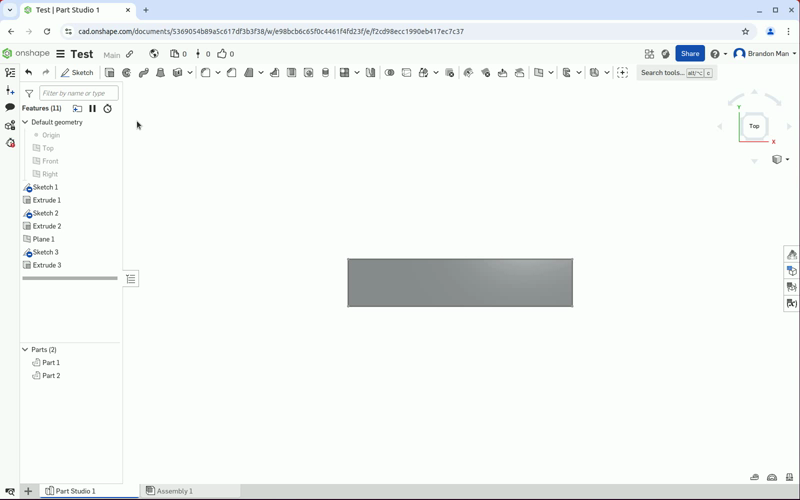
key(shift+7)
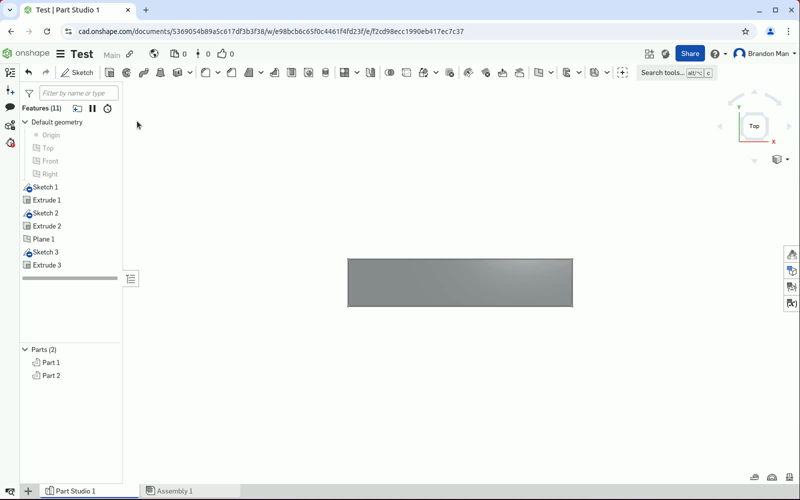
key(up, 3)
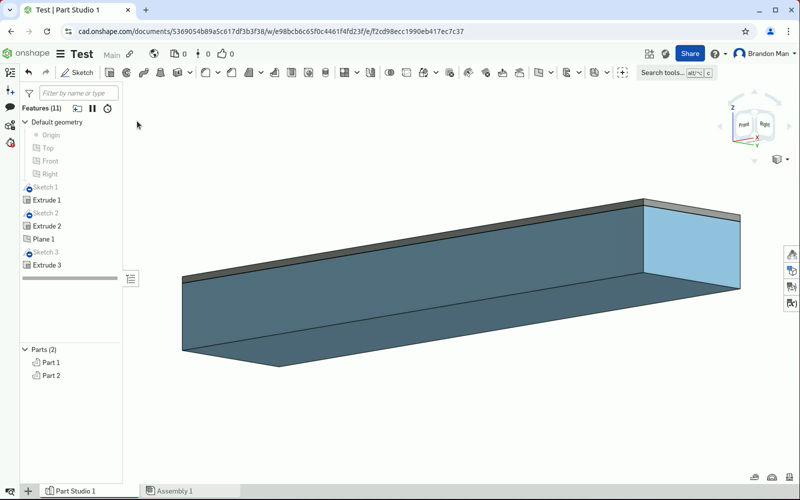
key(left, 3)
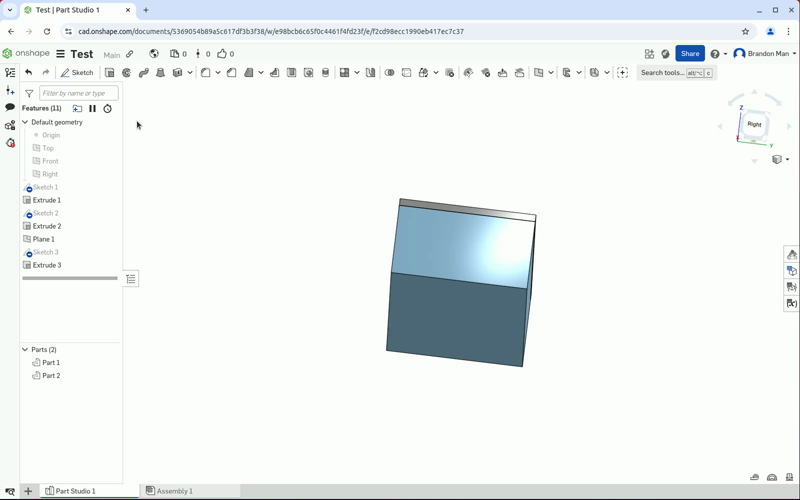
key(right, 3)
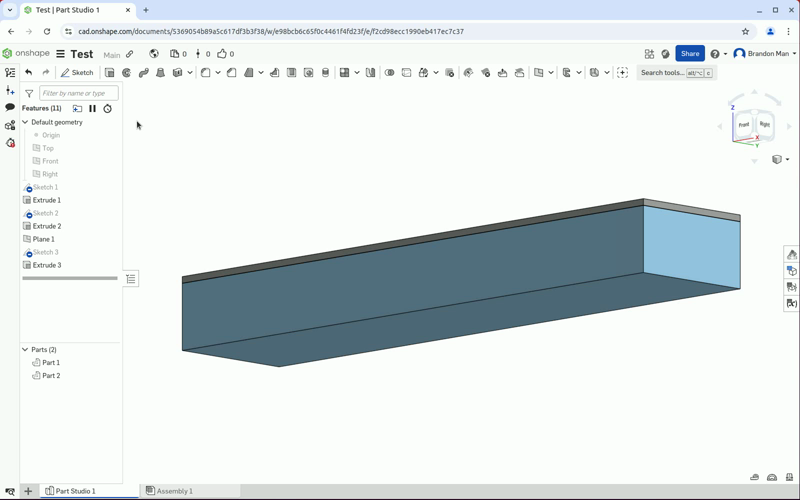
key(down, 3)
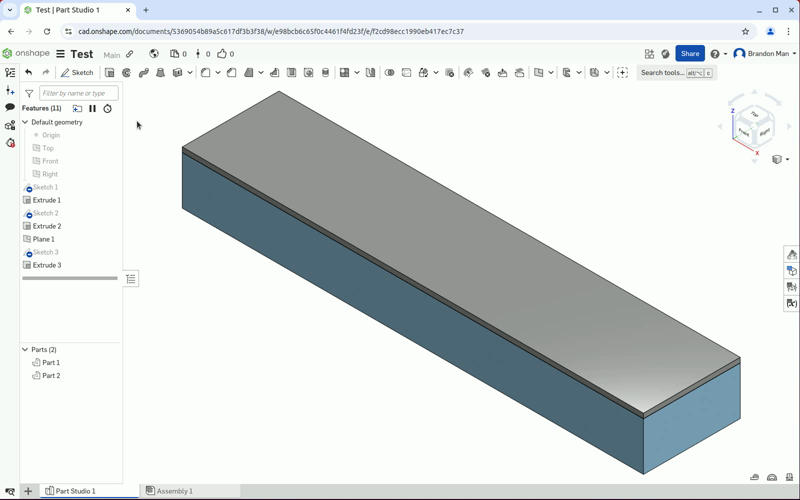
mouse_move(73, 189)
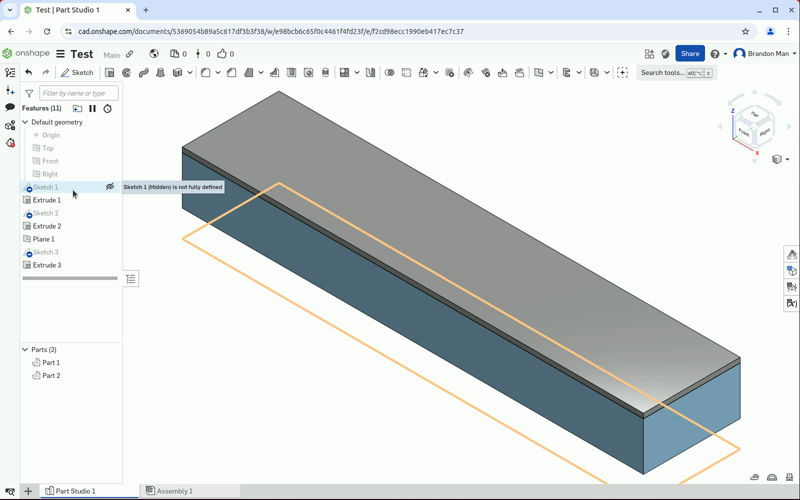
click(73, 189)